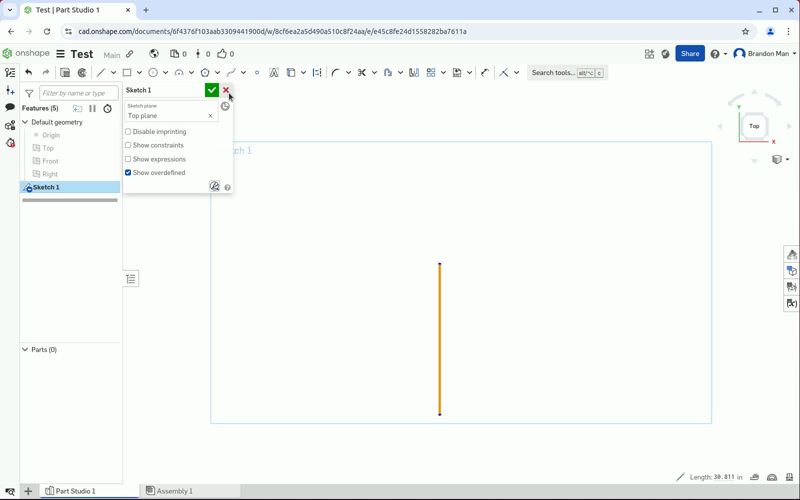
key(shift+h)
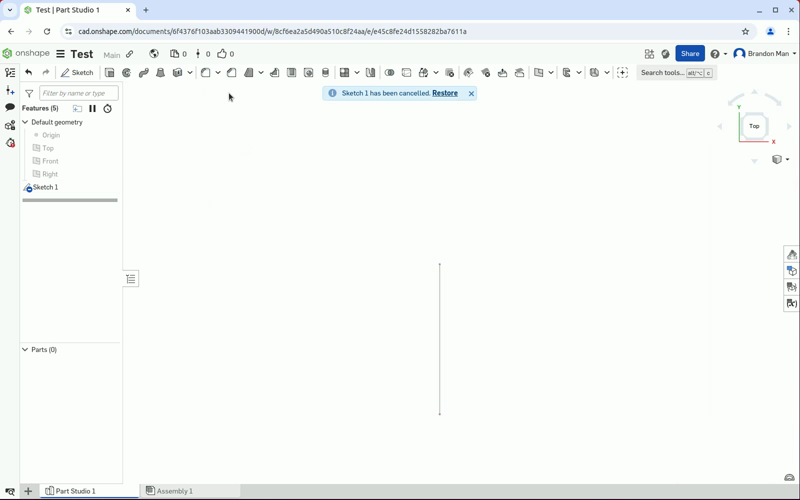
mouse_move(73, 352)
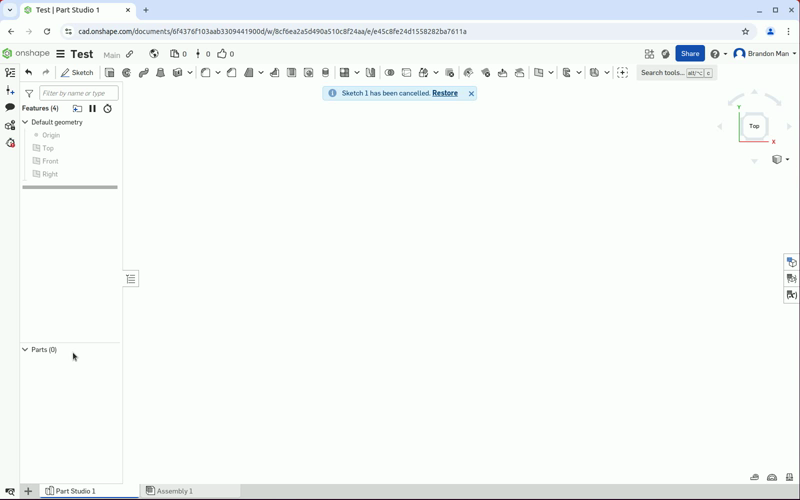
key(y)
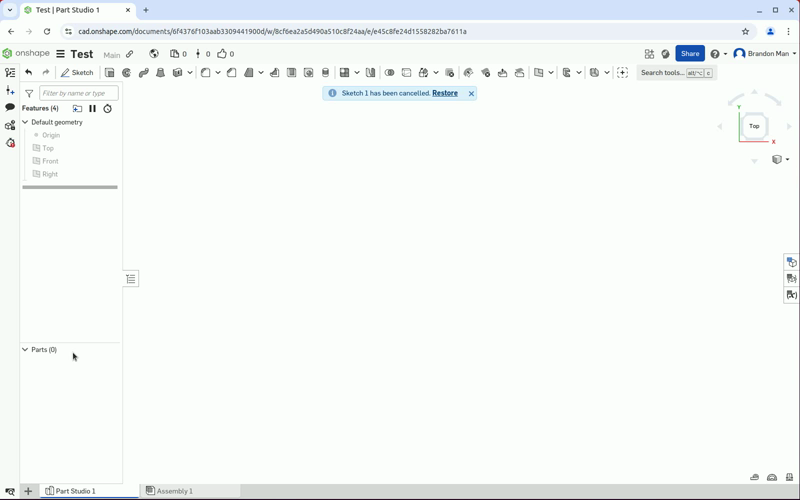
key(shift+p)
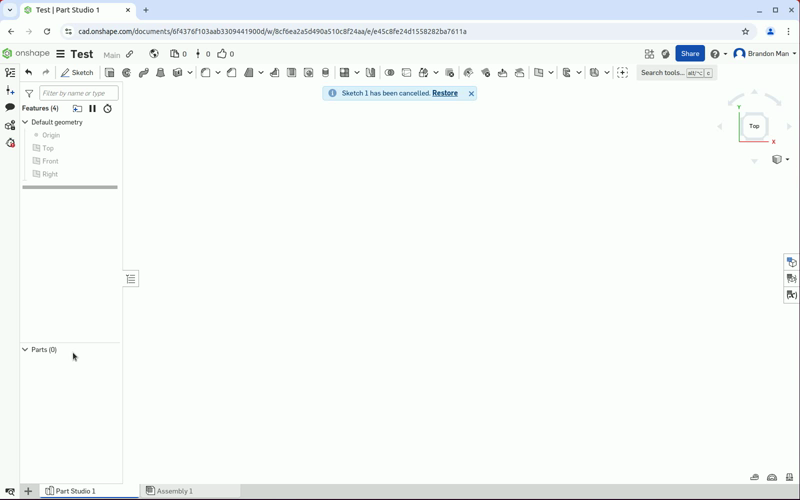
key(space)
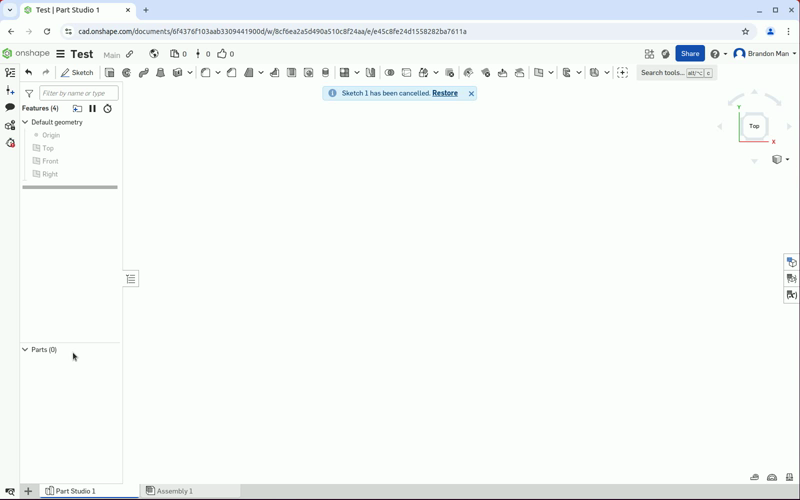
key_down(shift)
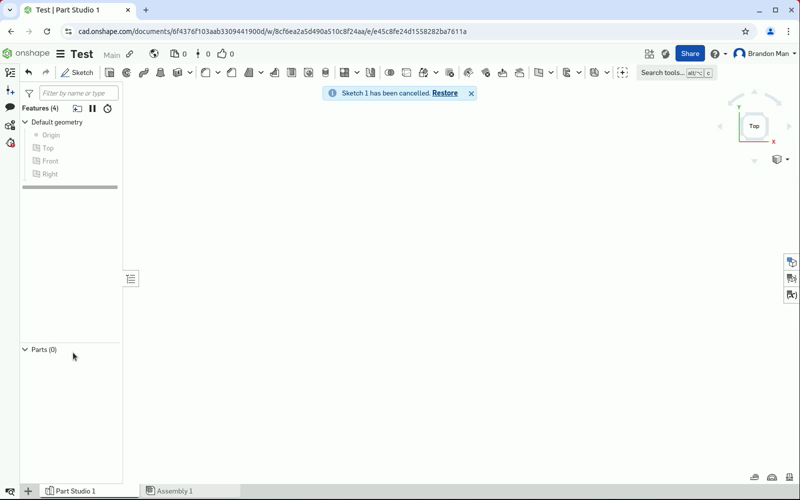
key(up)
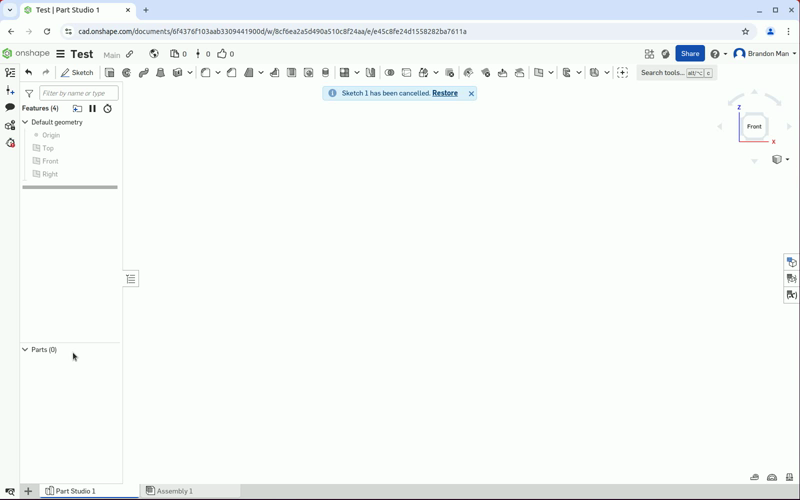
key_up(shift)
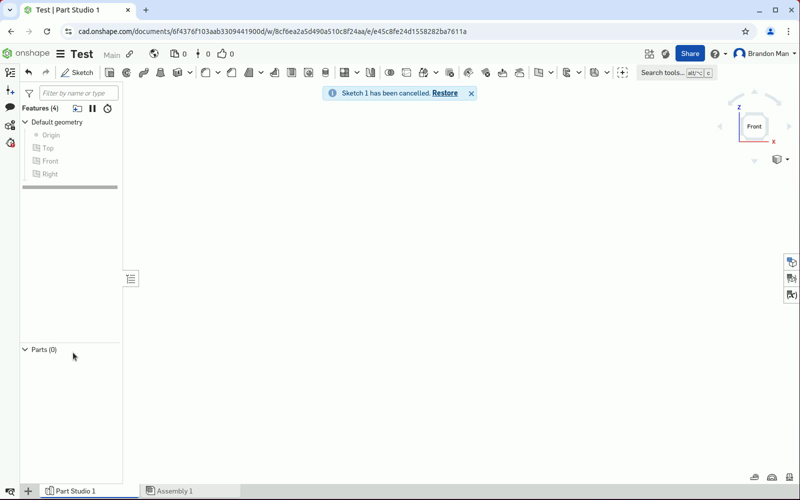
mouse_move(73, 352)
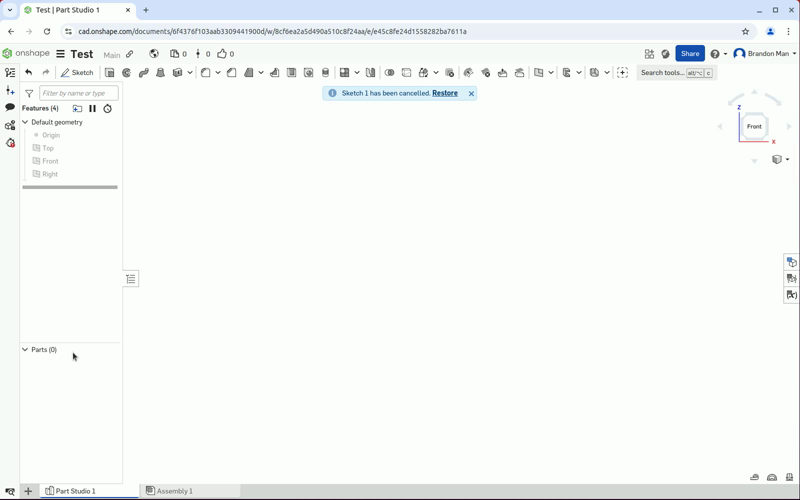
key(shift+y)
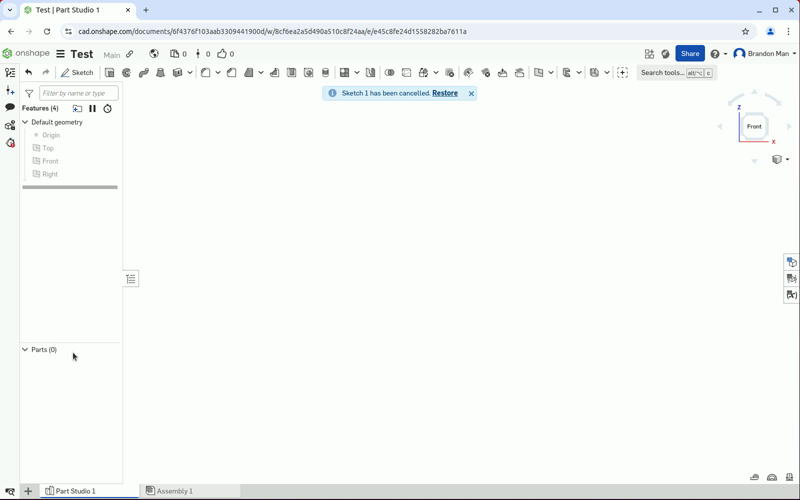
key(shift+s)
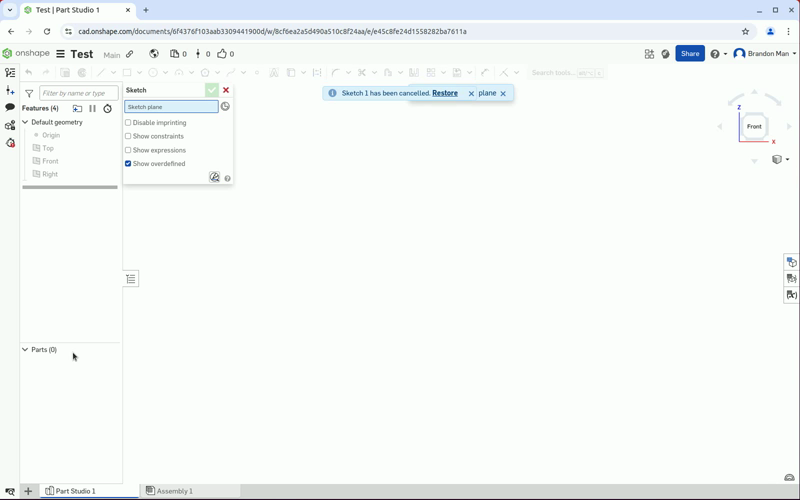
mouse_move(73, 163)
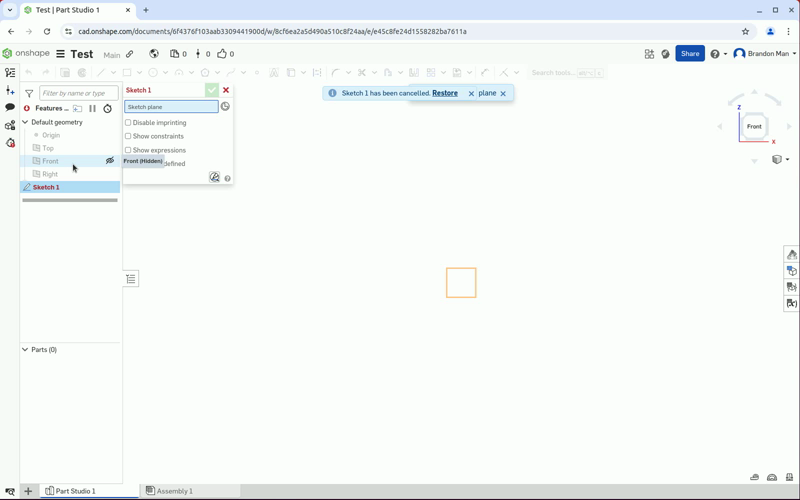
click(73, 163)
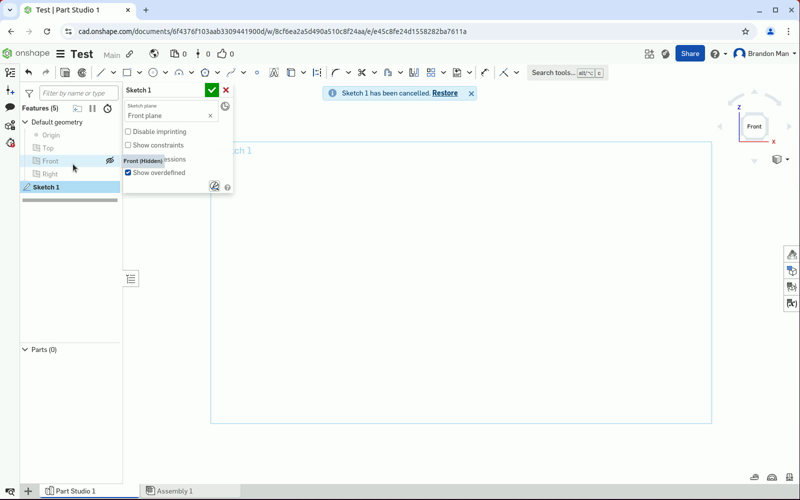
mouse_move(73, 352)
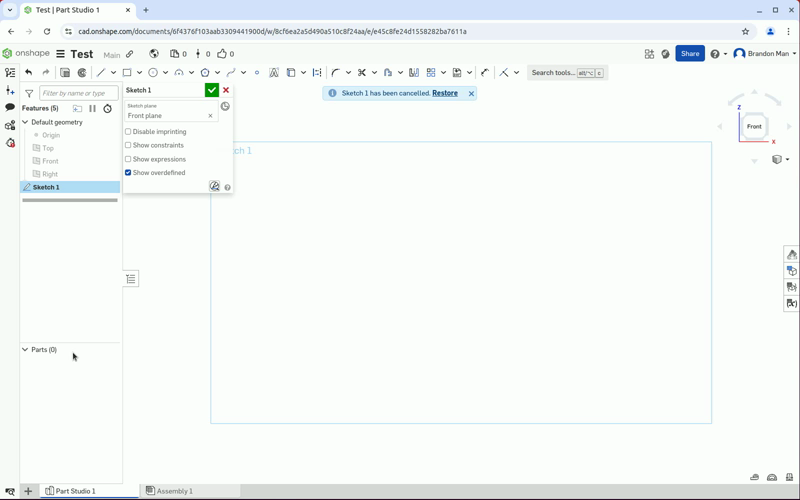
key(y)
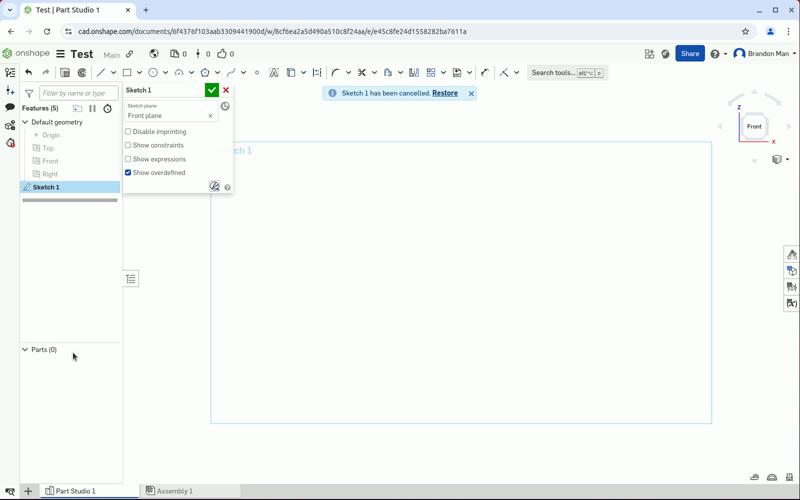
key(l)
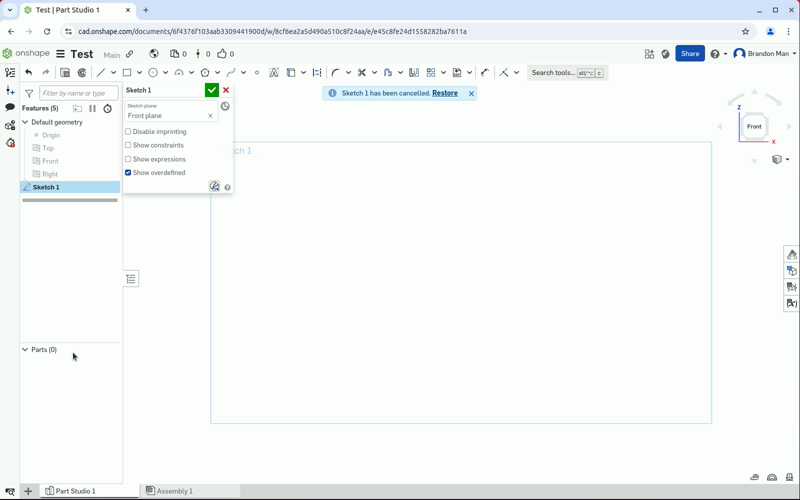
key_down(shift)
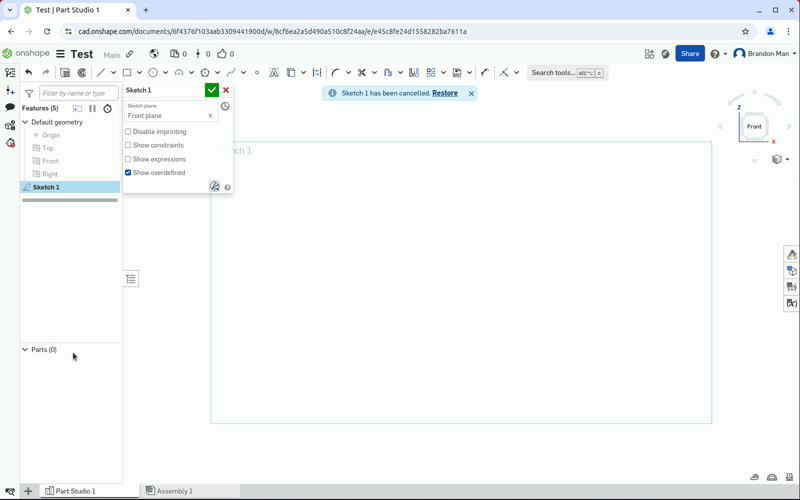
mouse_move(460, 282)
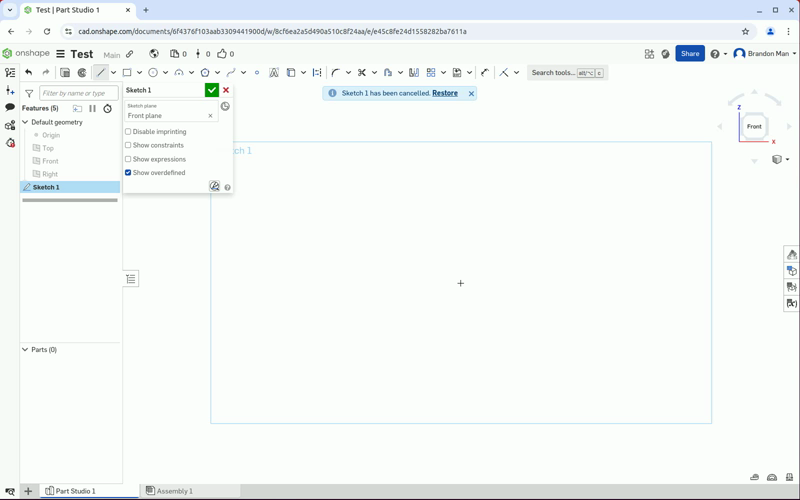
click(460, 282)
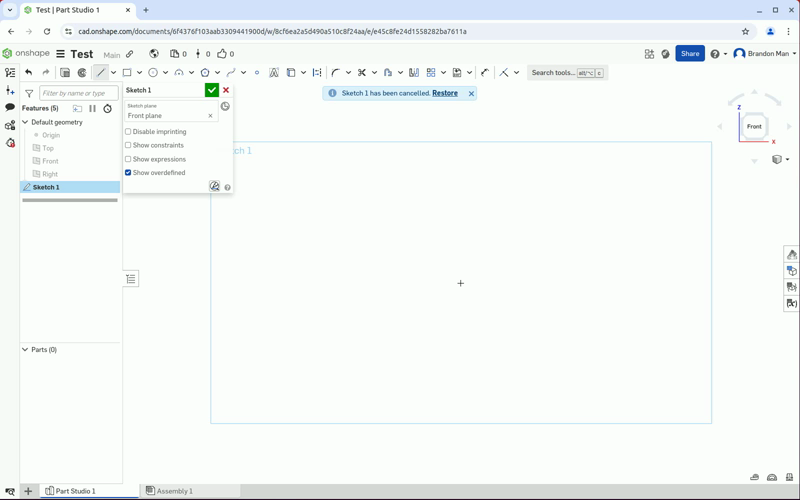
key_up(shift)
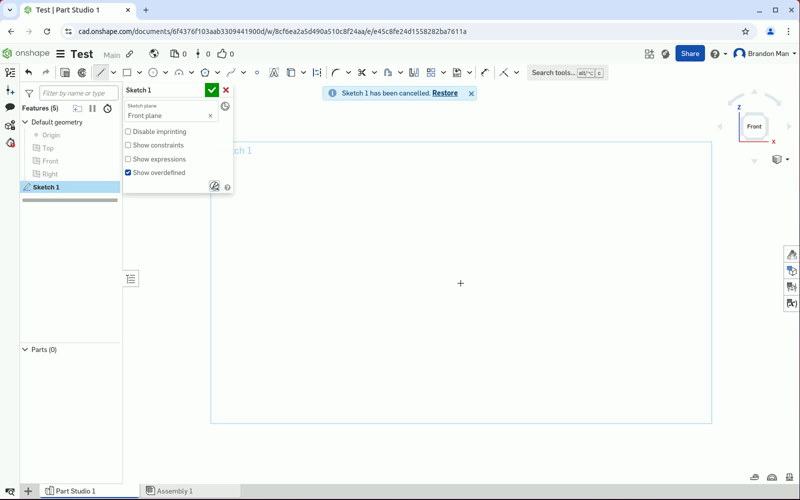
key_down(shift)
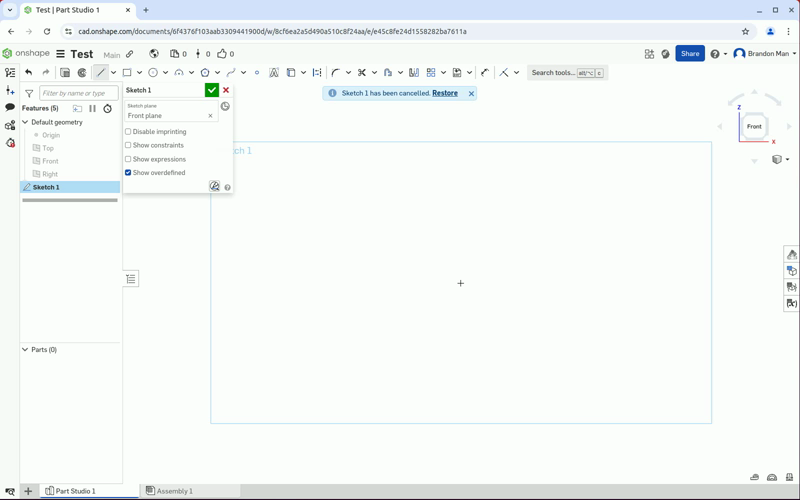
mouse_move(573, 282)
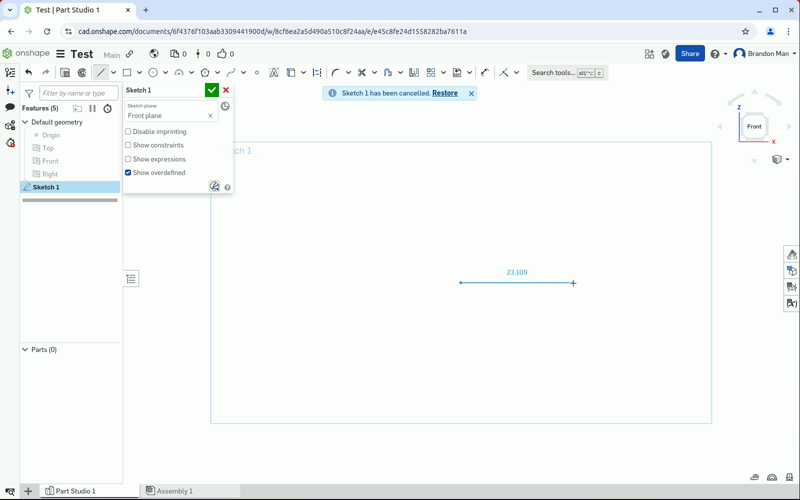
click(573, 282)
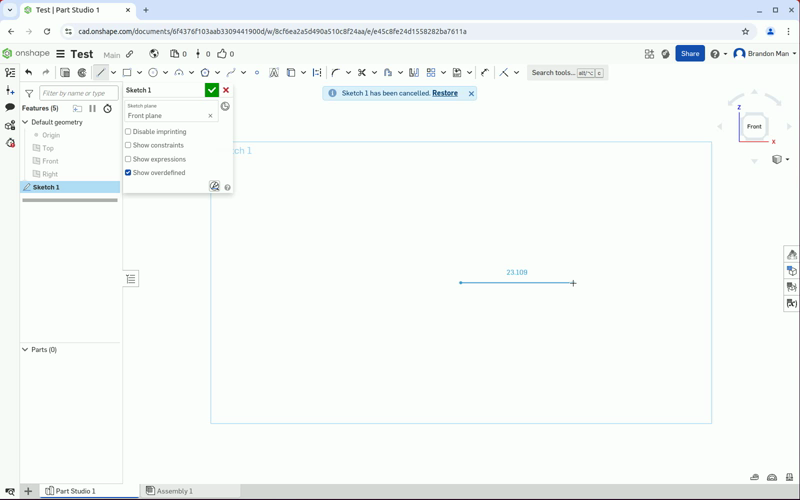
key_up(shift)
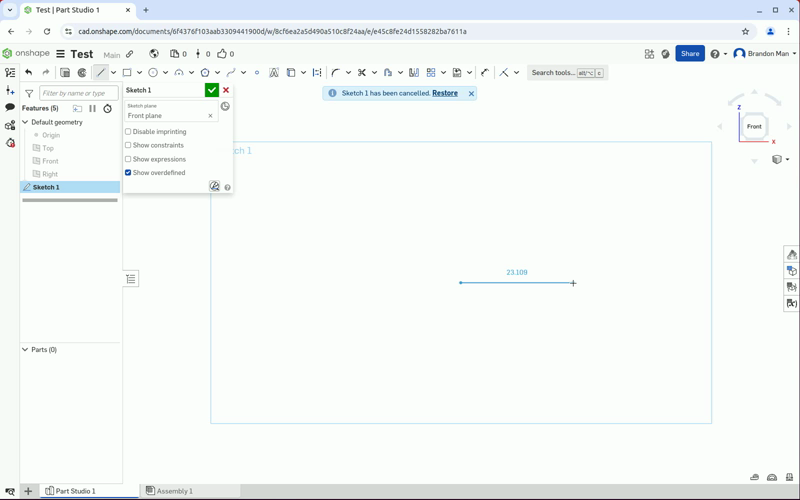
key_down(shift)
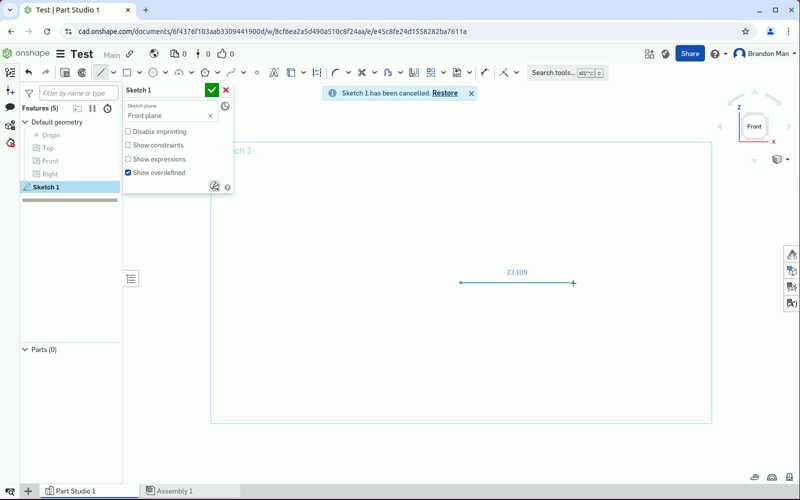
mouse_move(589, 282)
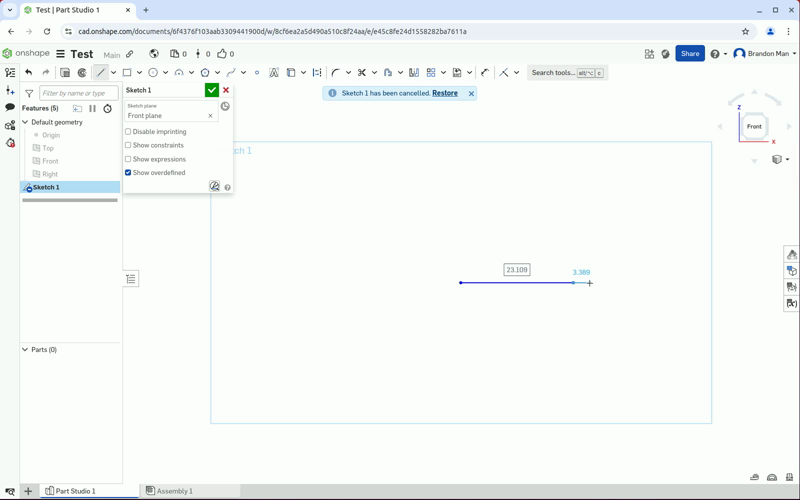
mouse_move(573, 264)
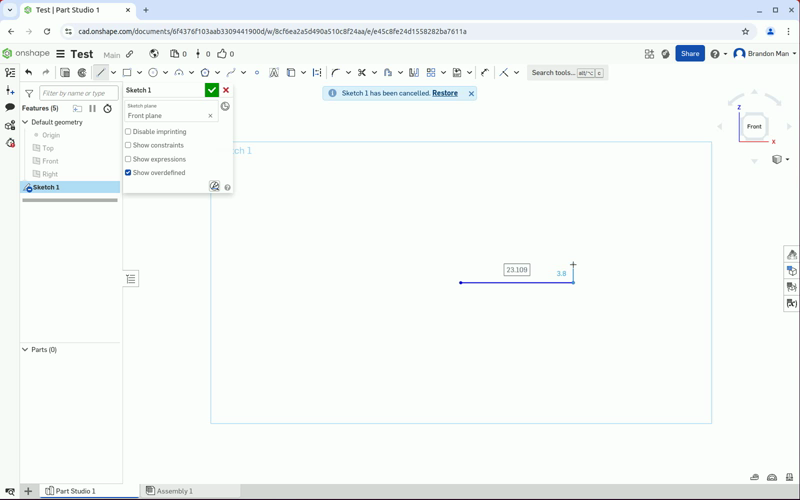
click(573, 264)
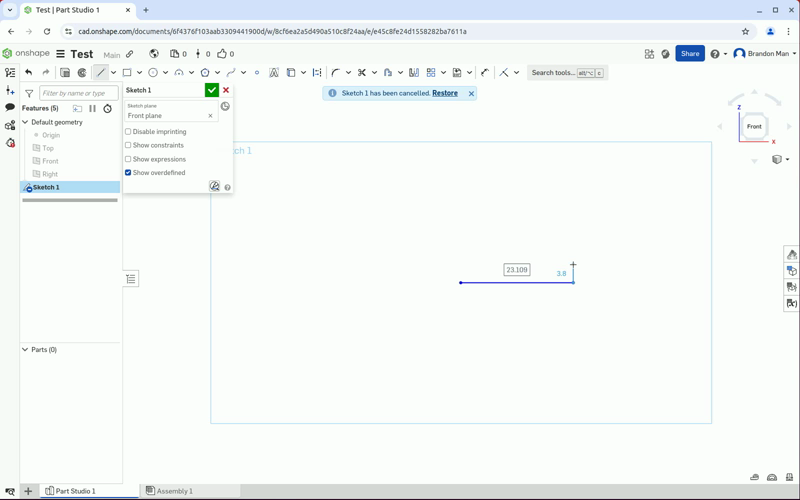
key_up(shift)
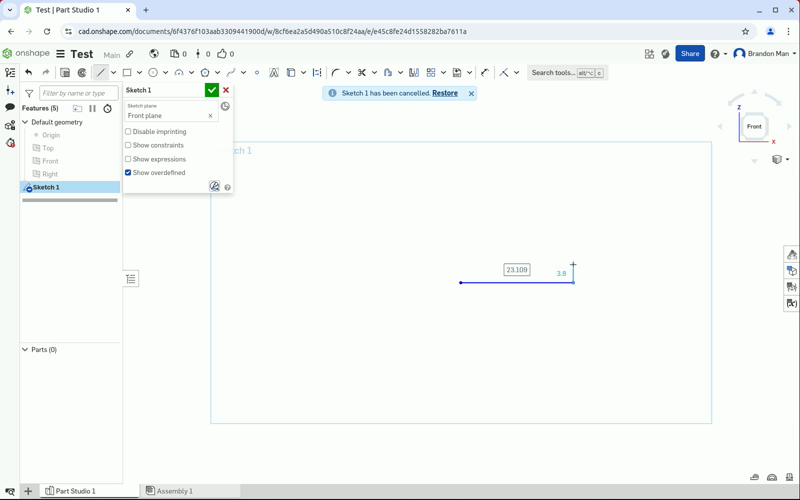
key_down(shift)
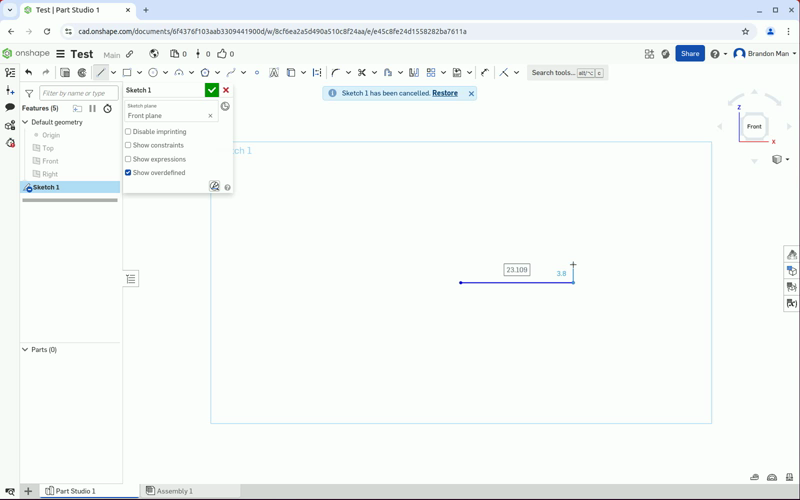
mouse_move(498, 264)
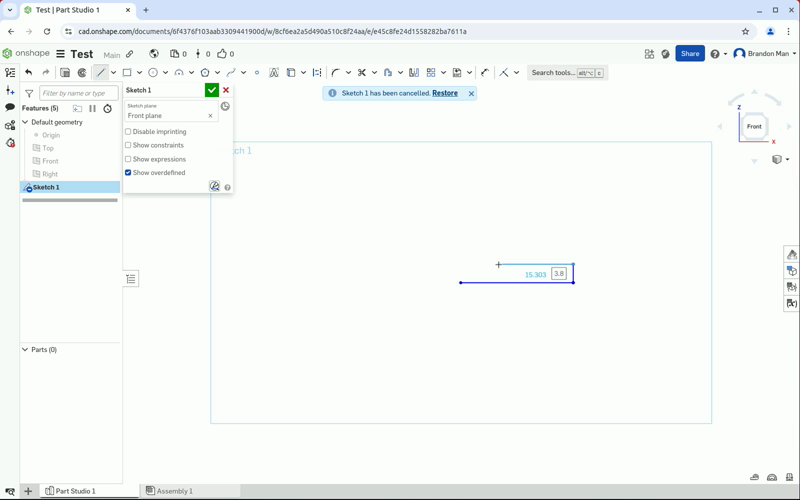
click(498, 264)
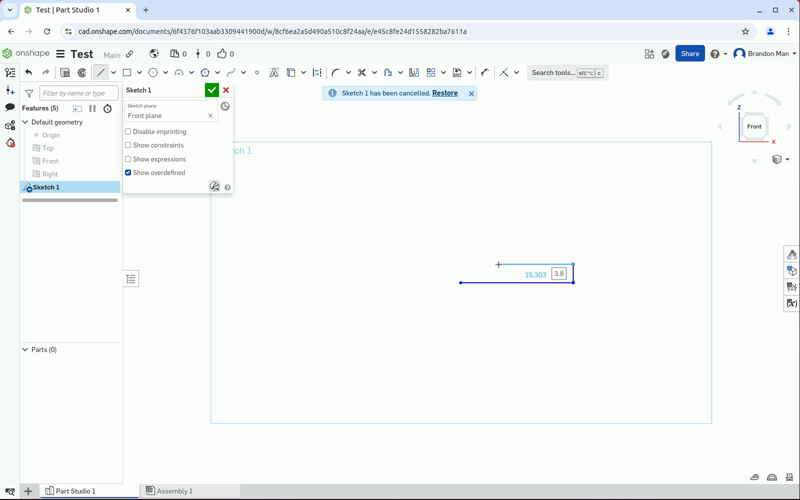
key_up(shift)
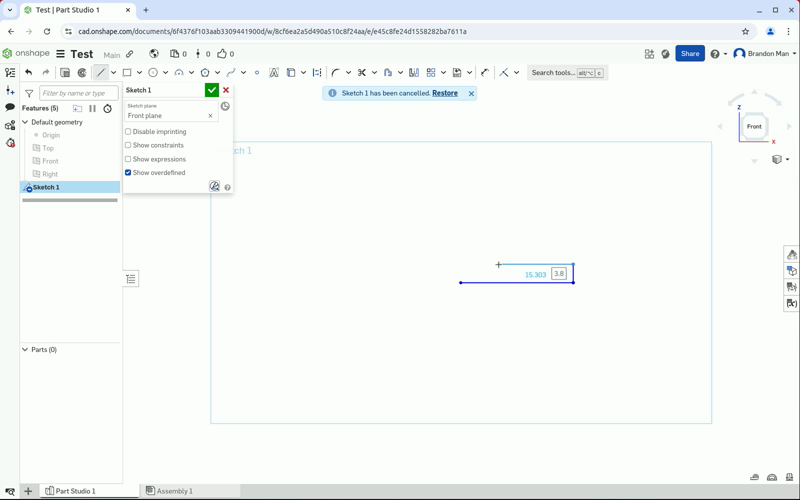
key_down(shift)
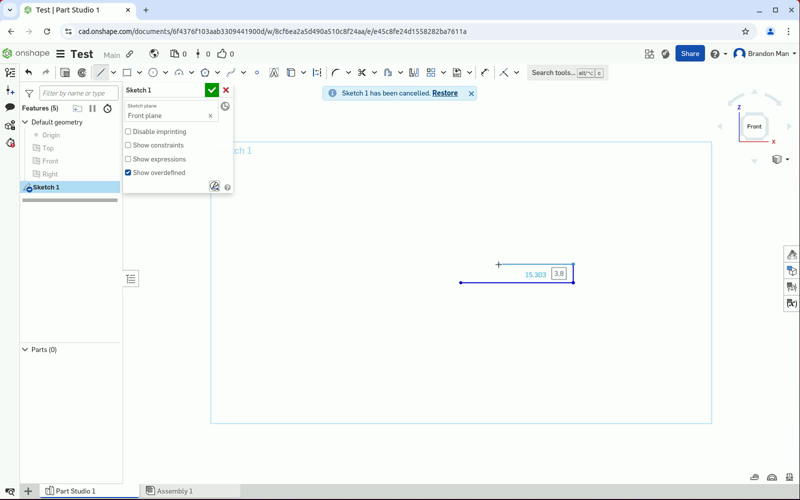
mouse_move(528, 264)
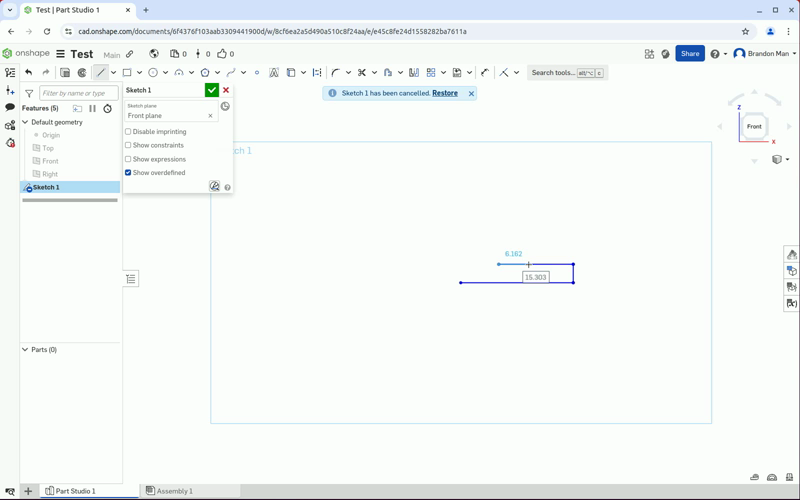
mouse_move(498, 226)
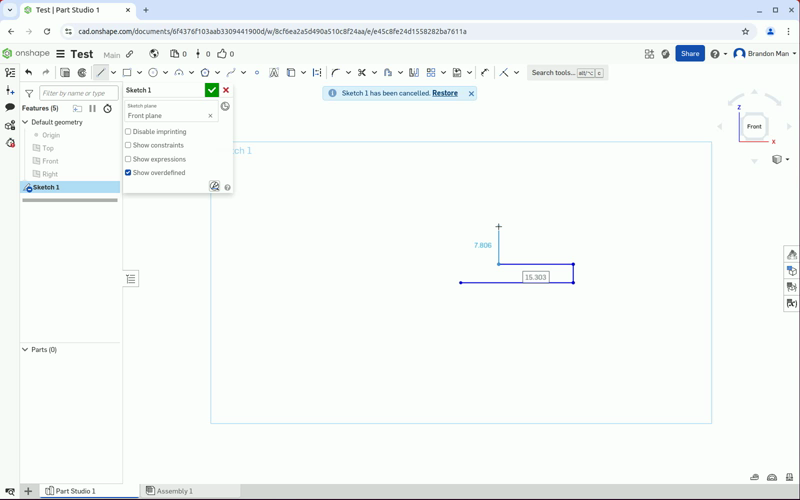
click(498, 226)
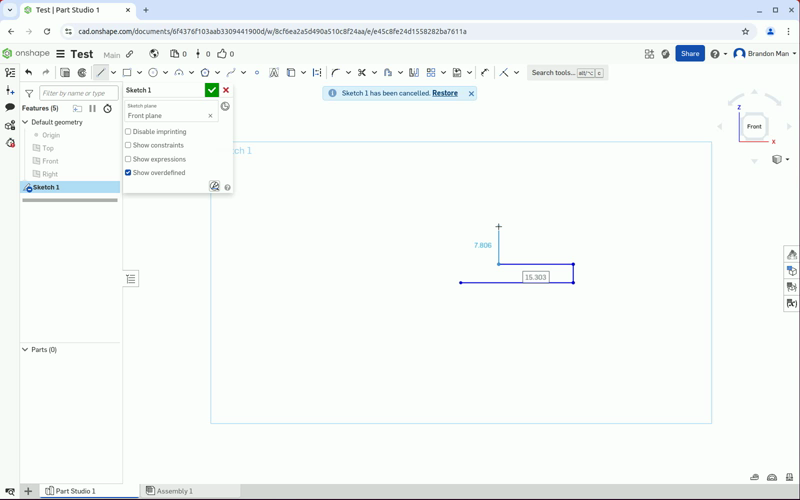
key_up(shift)
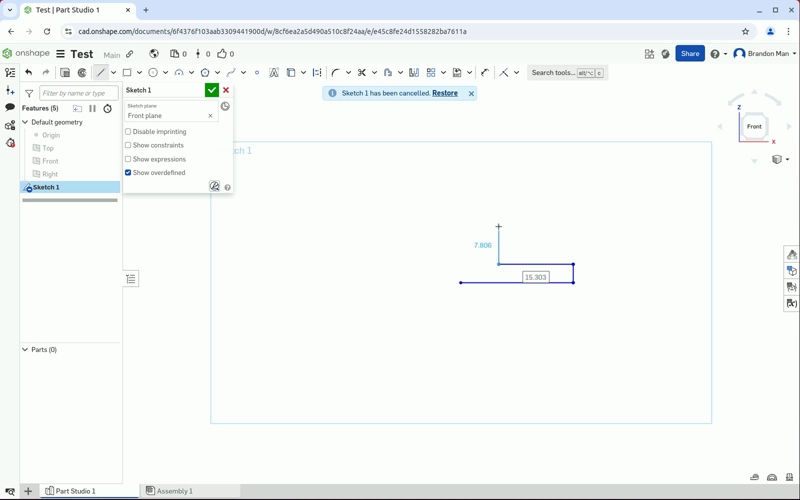
key_down(shift)
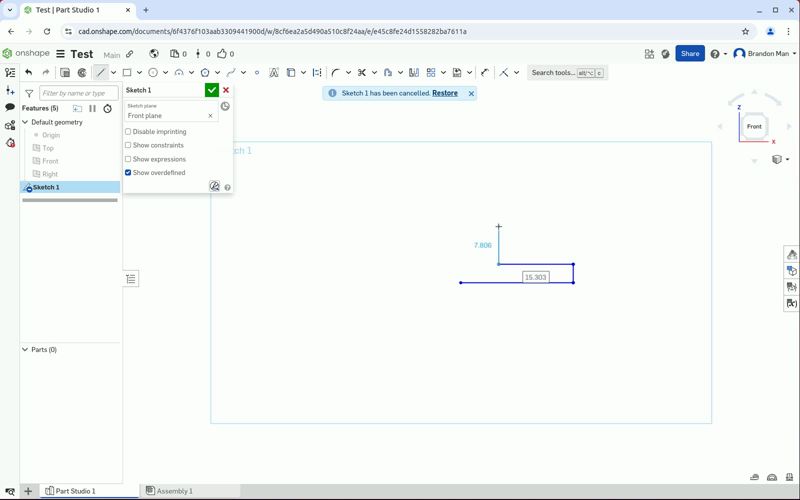
mouse_move(528, 226)
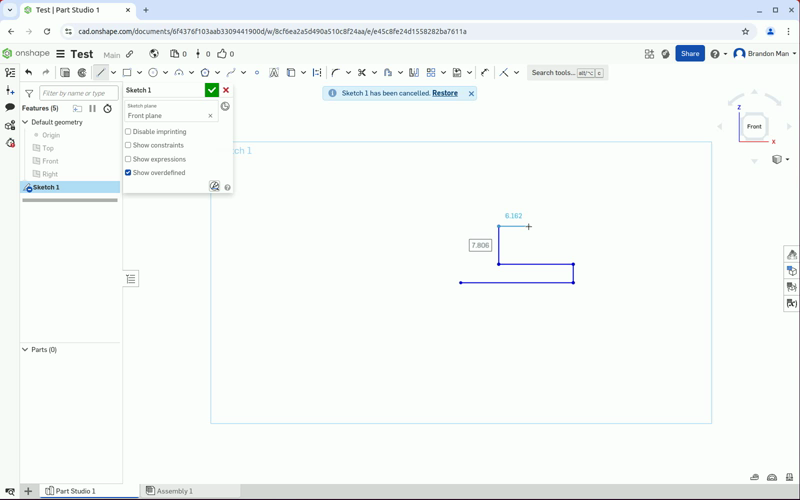
mouse_move(460, 226)
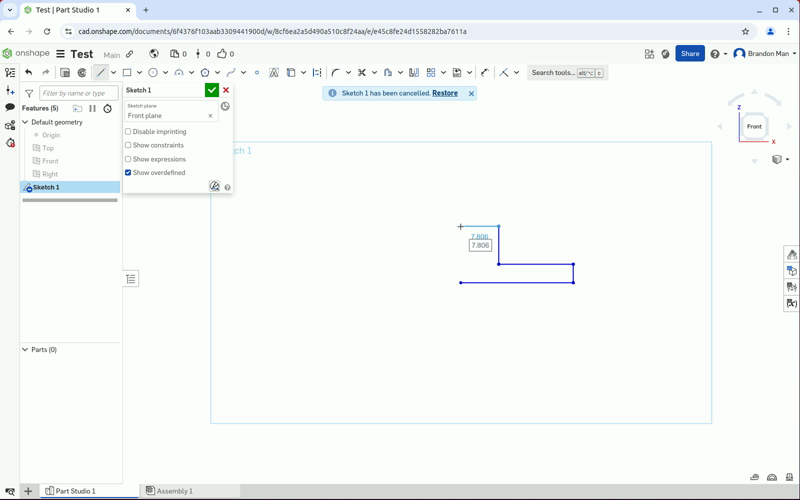
click(460, 226)
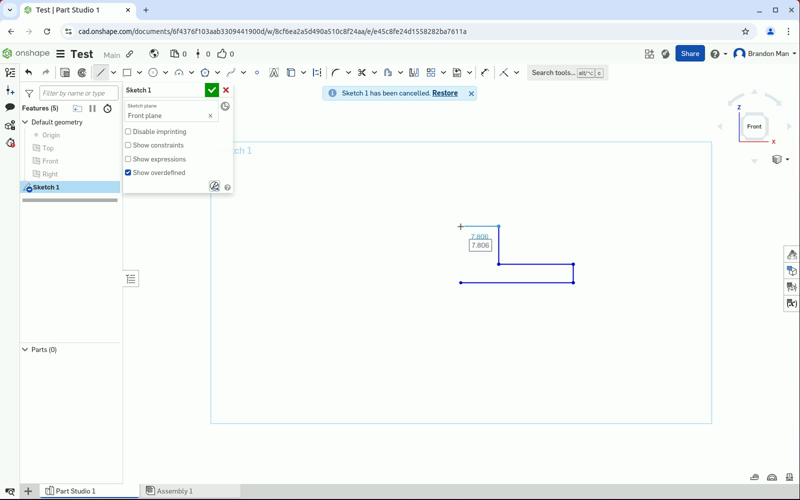
key_up(shift)
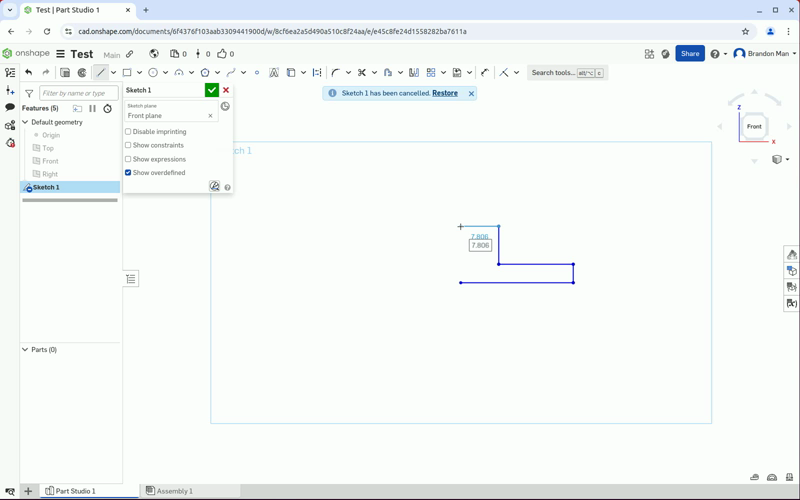
mouse_move(490, 226)
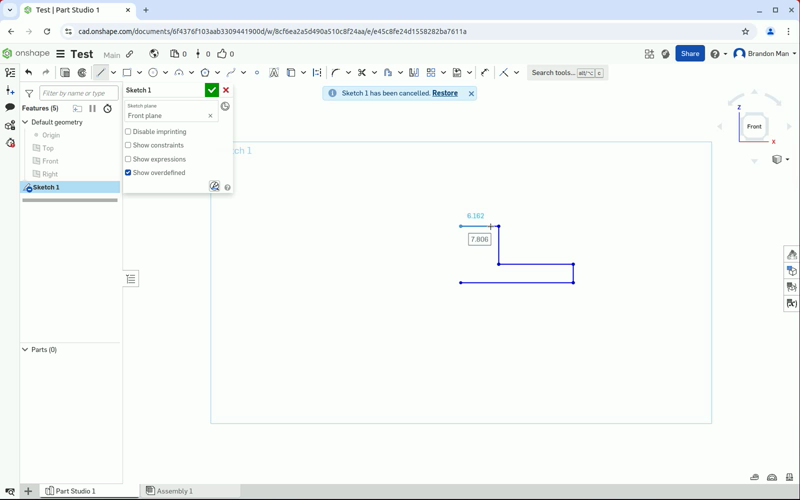
key_down(shift)
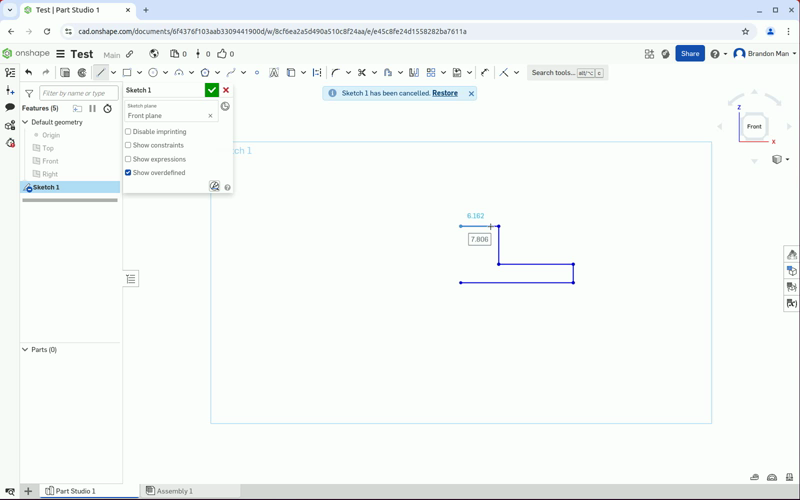
mouse_move(460, 282)
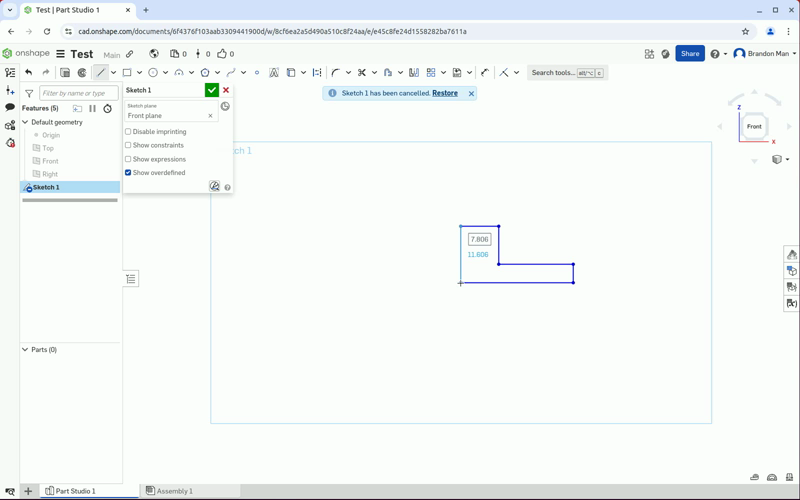
key_up(shift)
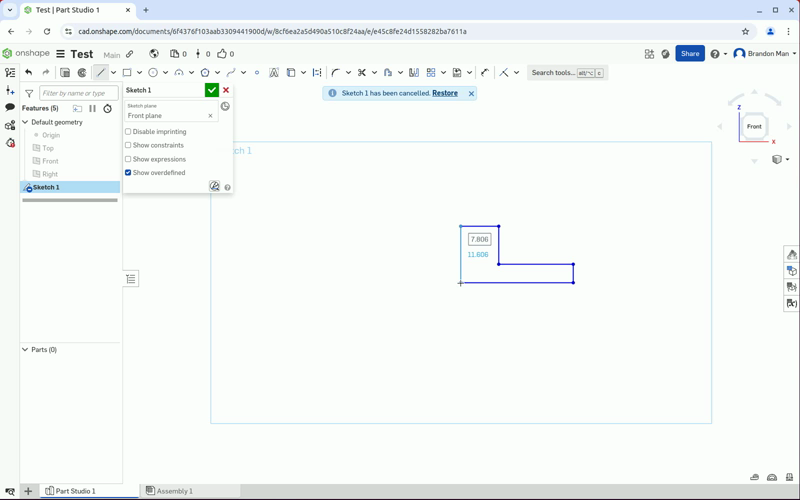
click(460, 282)
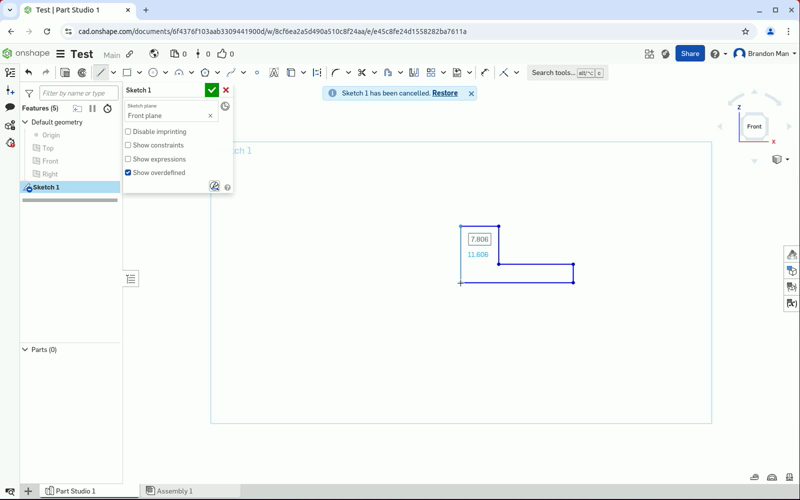
key(esc)
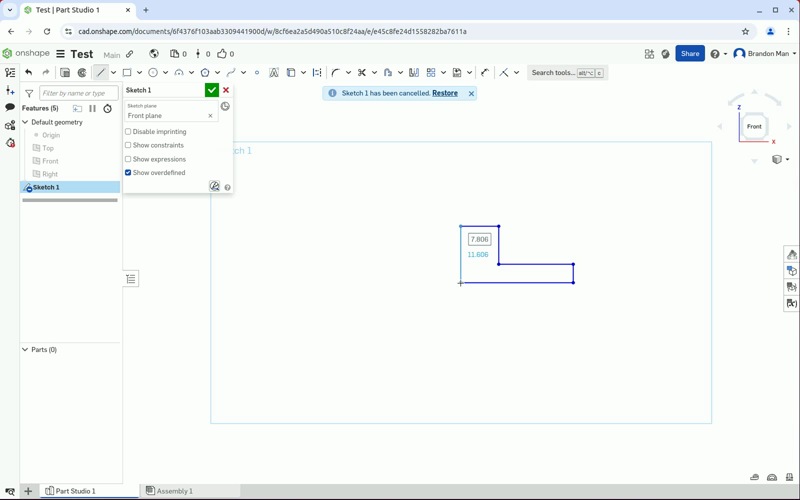
mouse_move(558, 275)
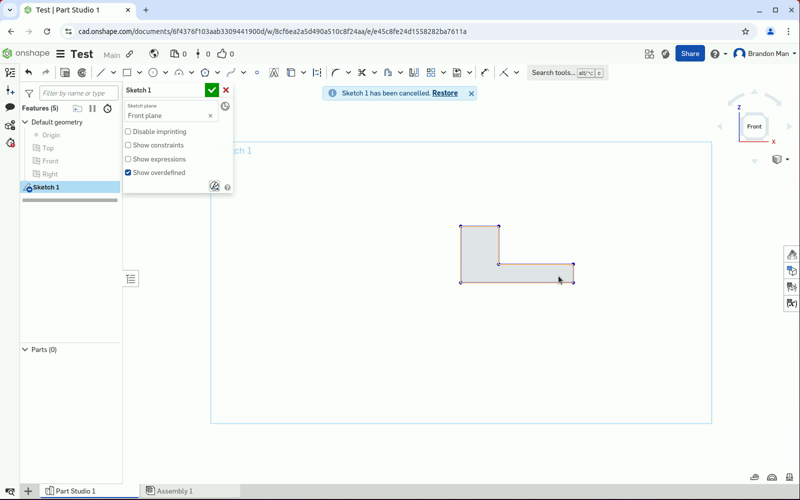
click(558, 275)
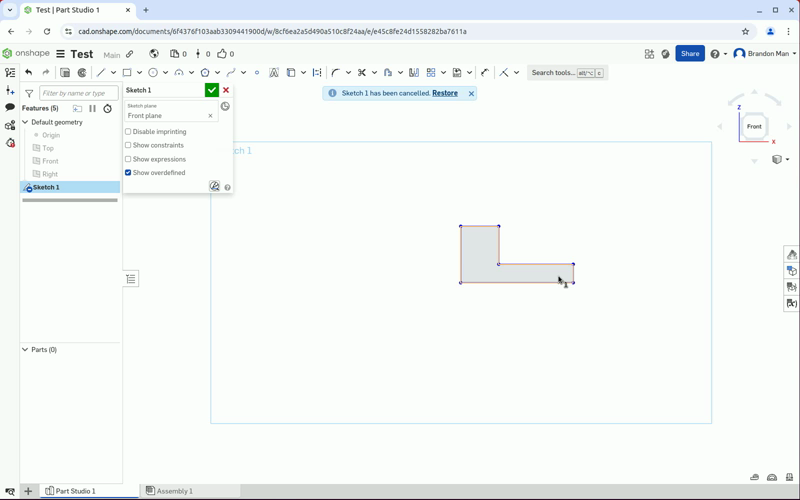
mouse_move(73, 352)
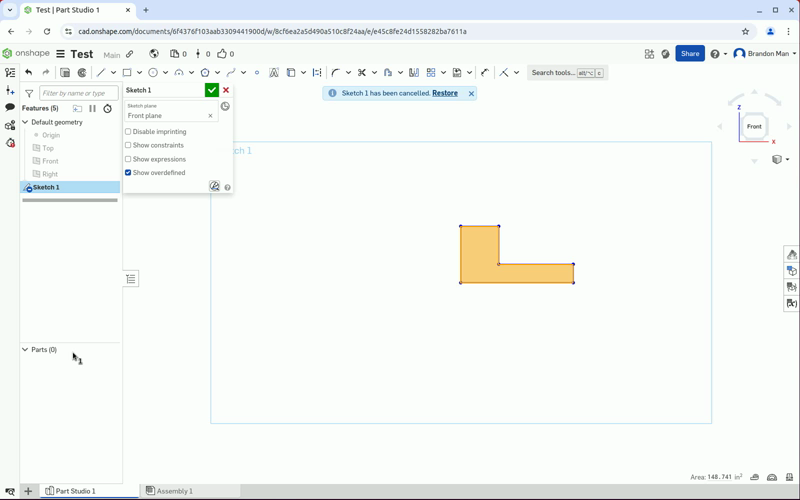
key(shift+y)
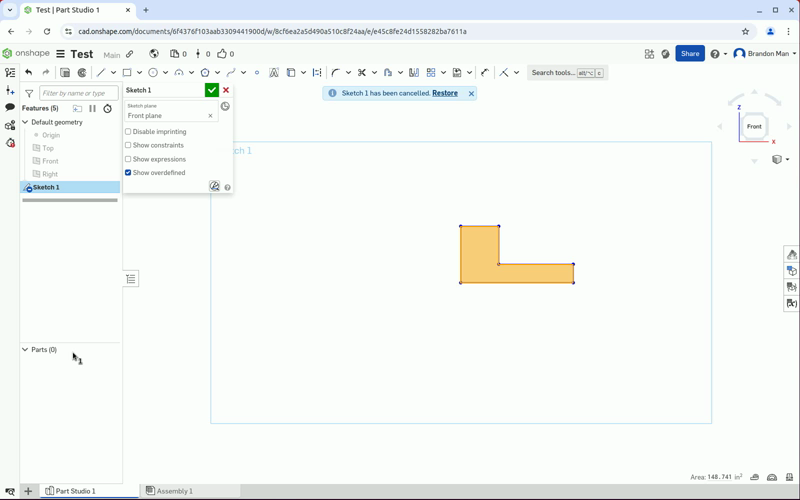
key(shift+e)
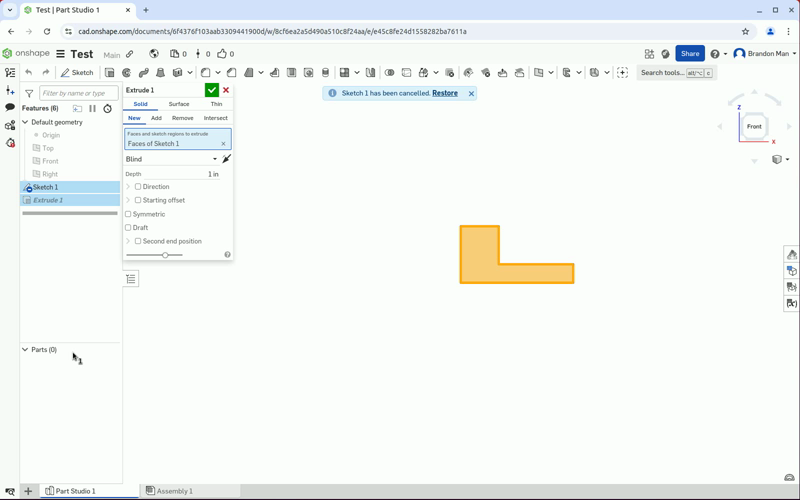
mouse_move(143, 106)
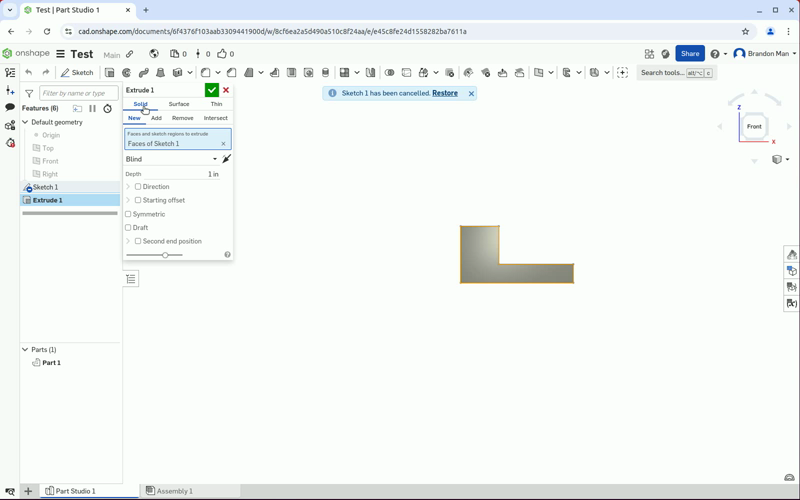
click(143, 106)
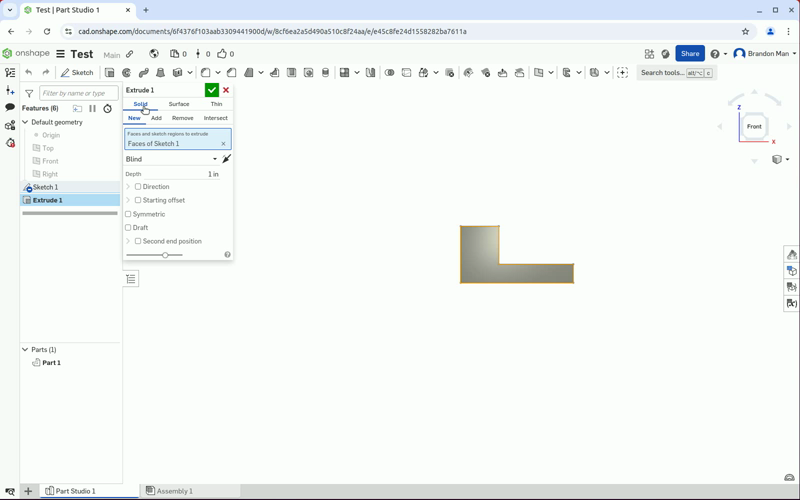
mouse_move(137, 120)
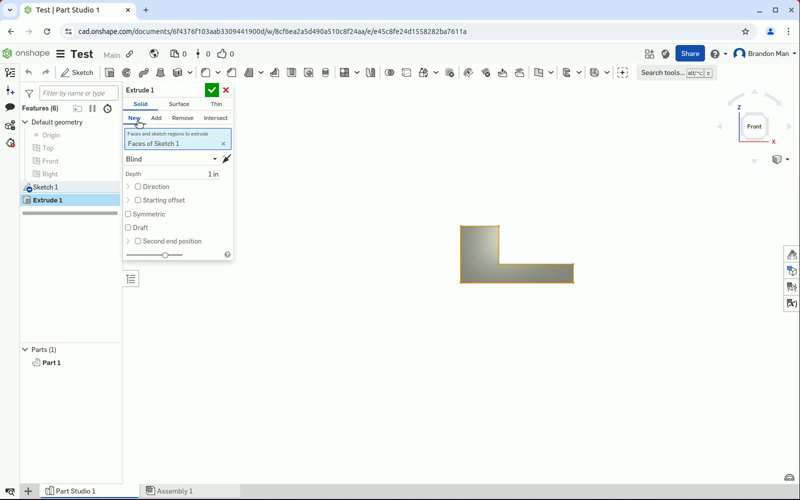
click(137, 120)
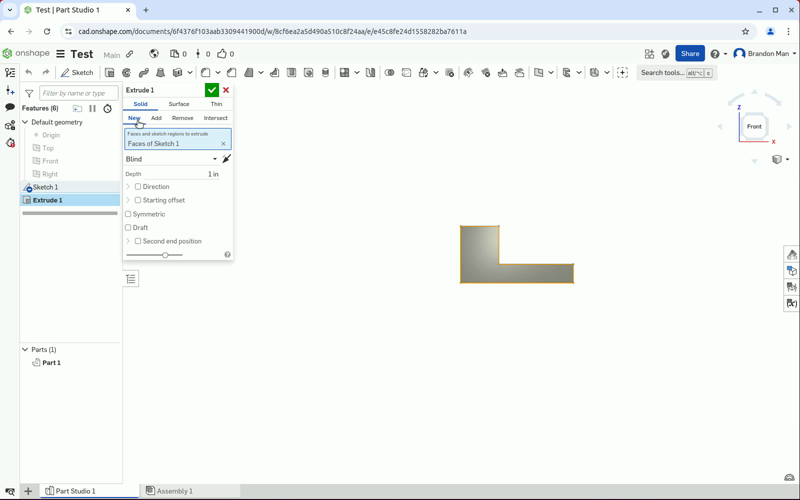
key(tab, 4)
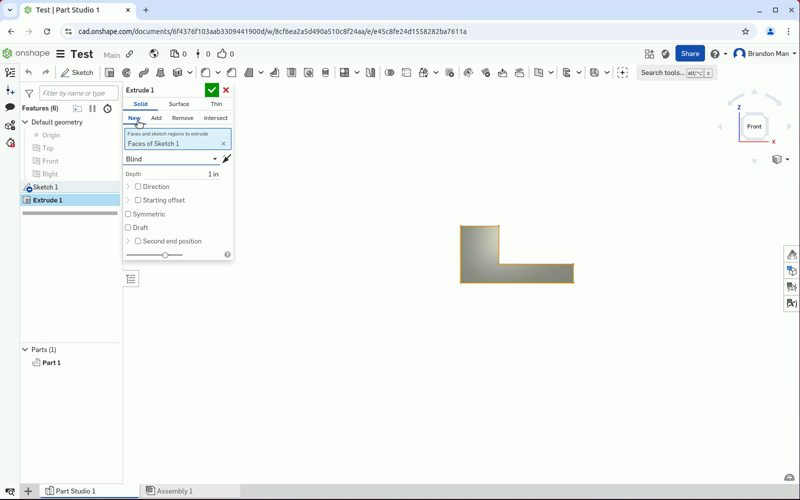
text(-7.703)
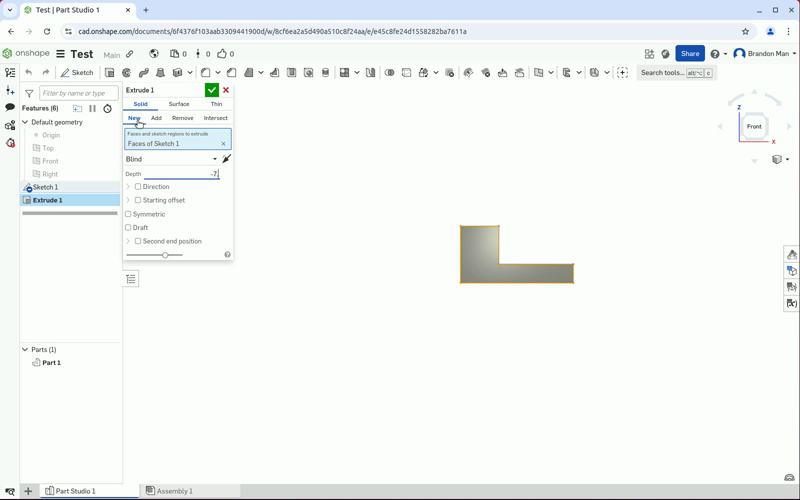
key(enter)
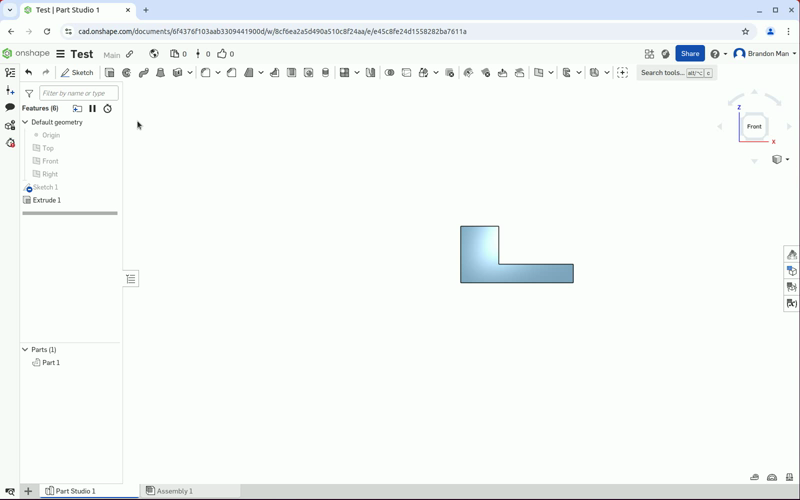
key(shift+h)
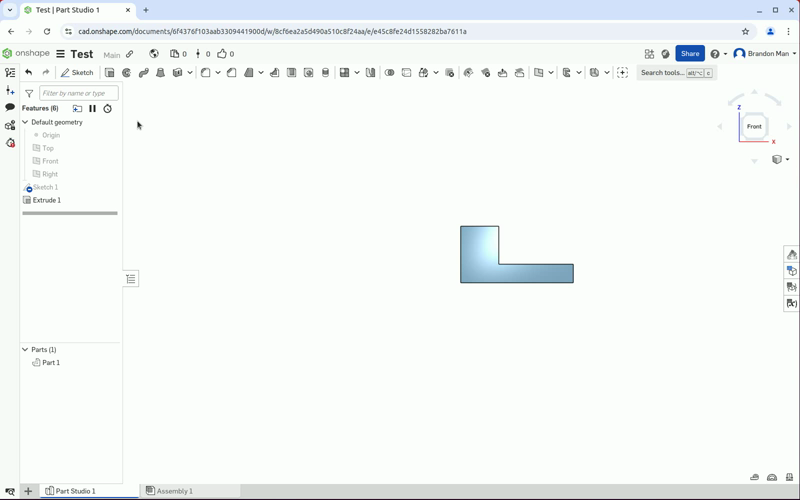
key(shift+h)
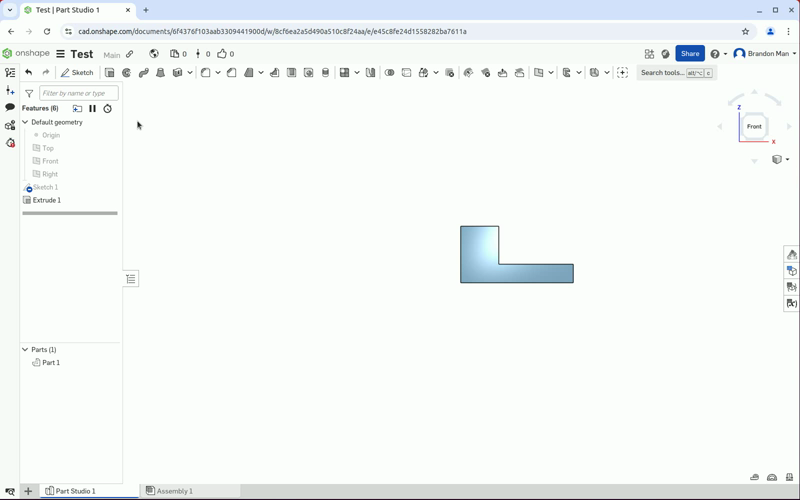
mouse_move(73, 189)
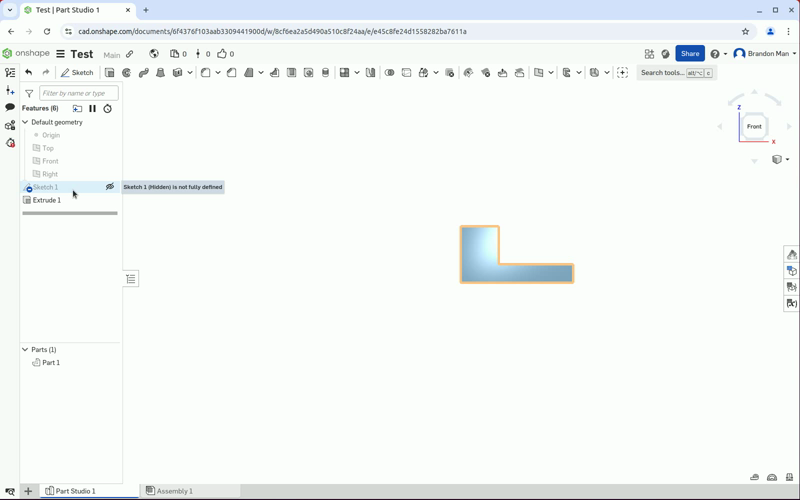
click(73, 189)
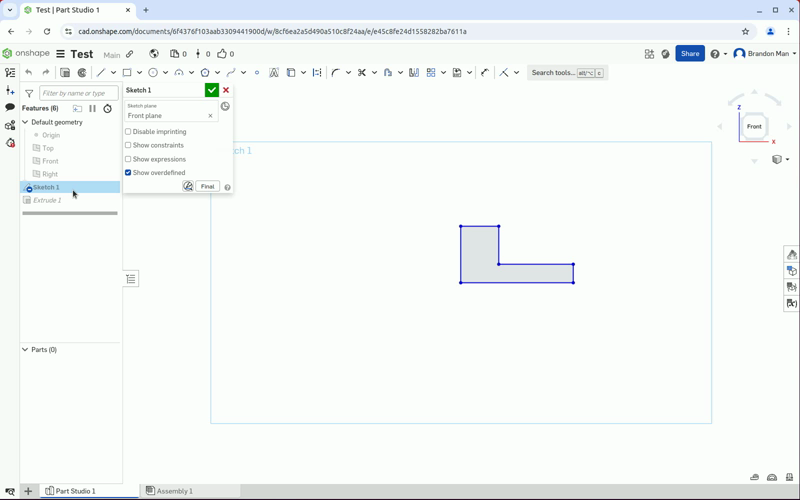
mouse_move(229, 92)
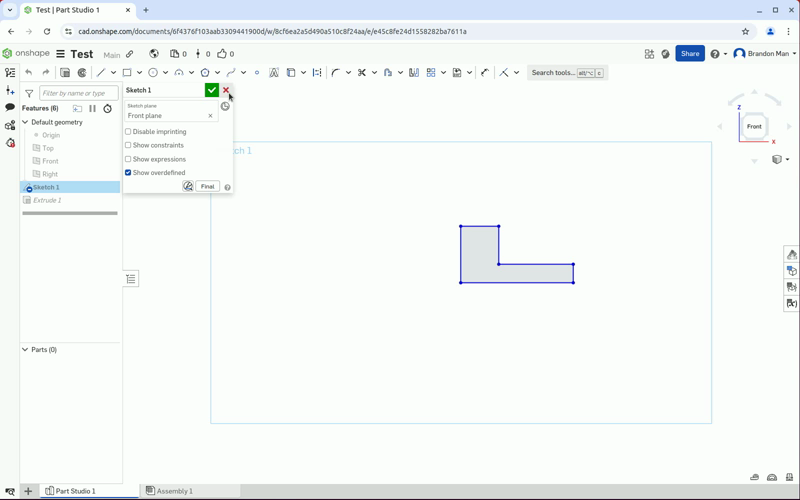
click(229, 92)
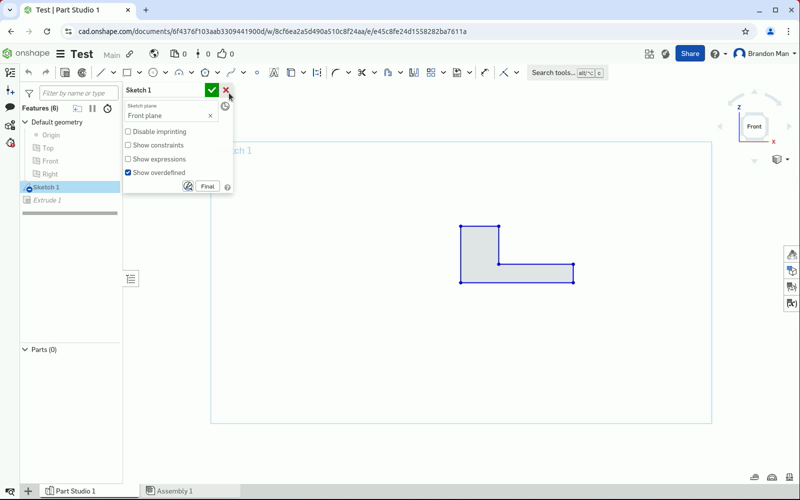
mouse_move(73, 352)
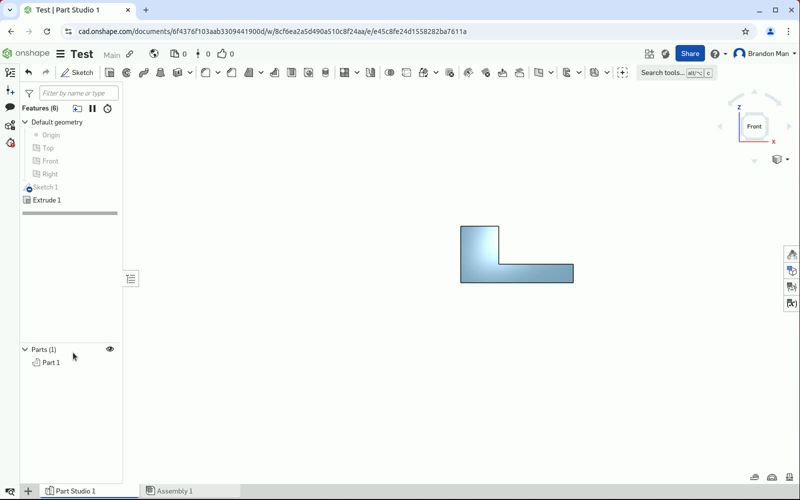
key(y)
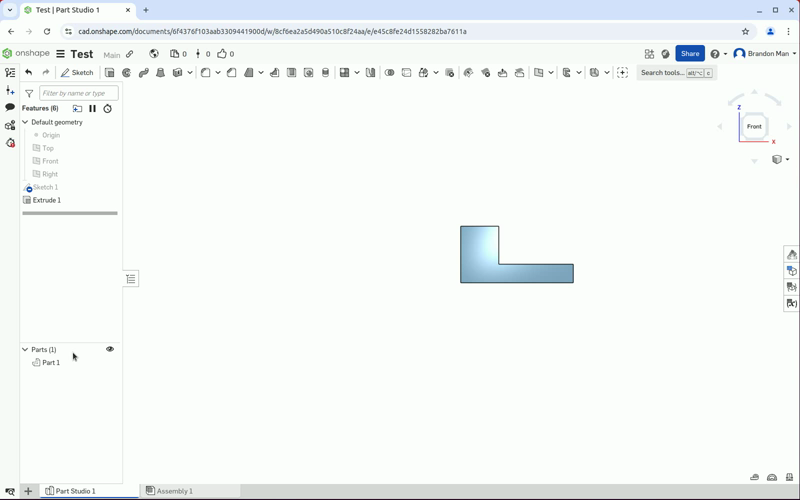
key(shift+p)
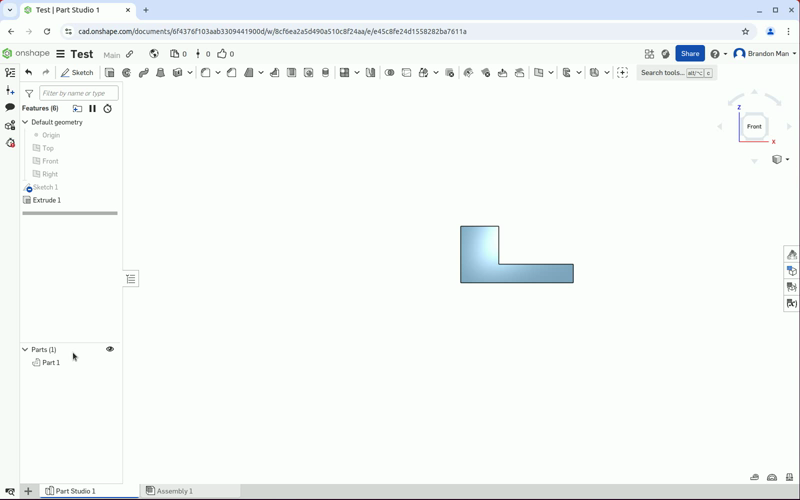
key(space)
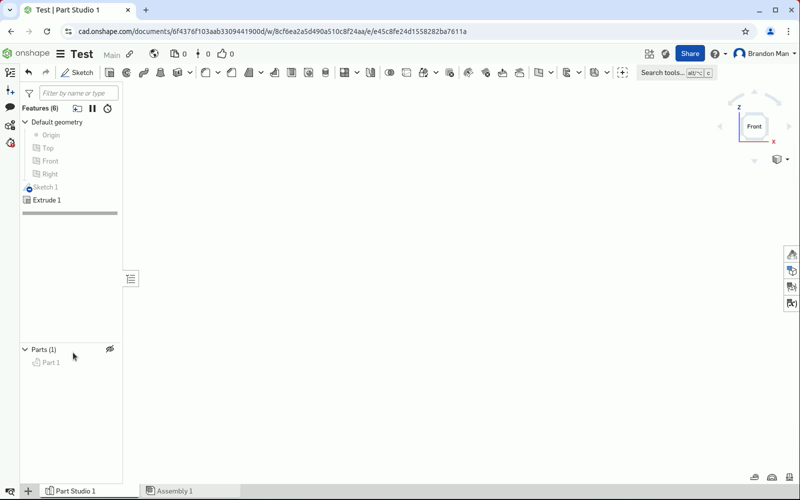
key_down(shift)
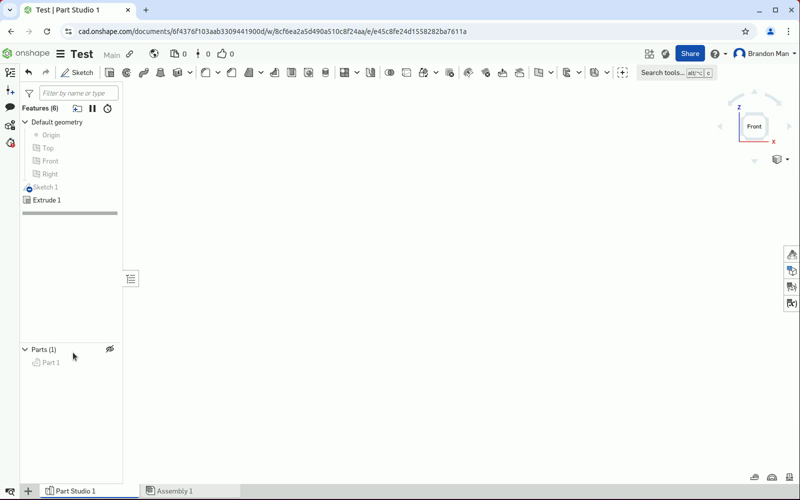
key(down)
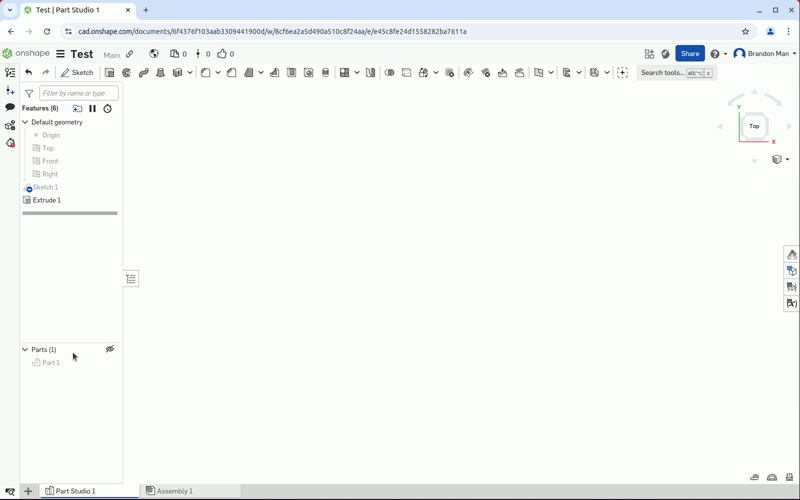
key_up(shift)
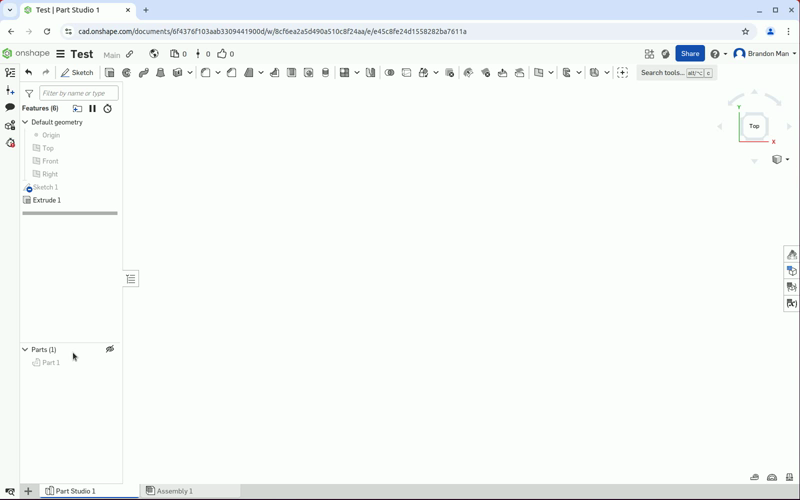
mouse_move(73, 352)
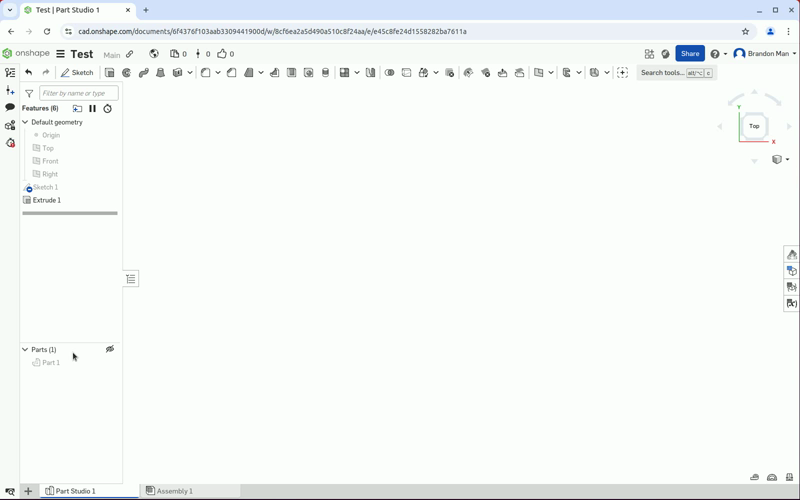
key(shift+y)
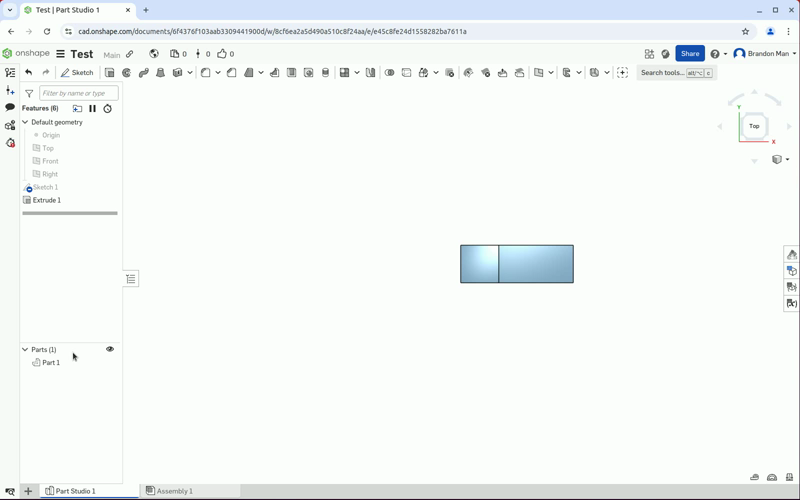
mouse_move(541, 75)
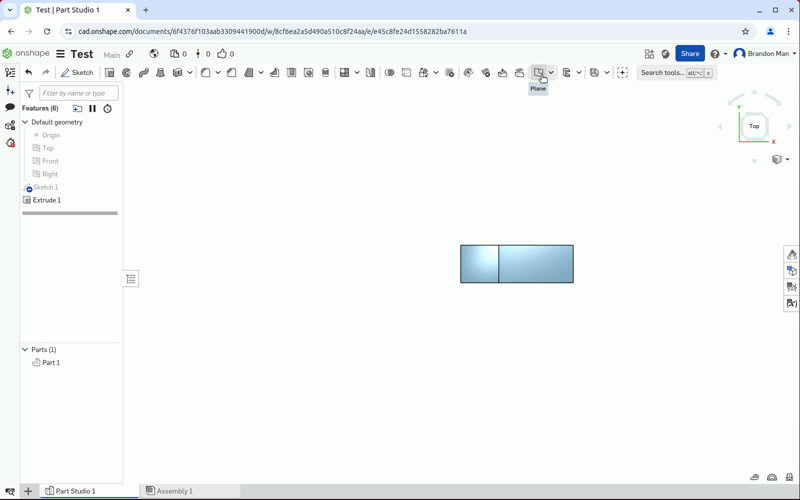
click(541, 75)
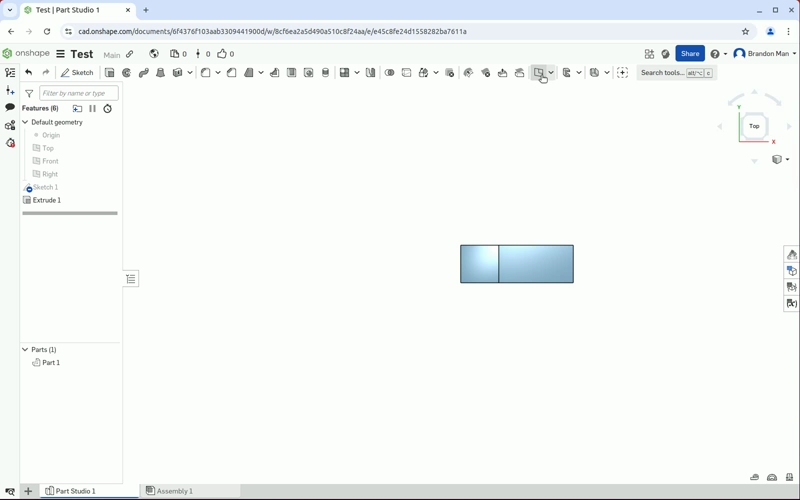
mouse_move(73, 150)
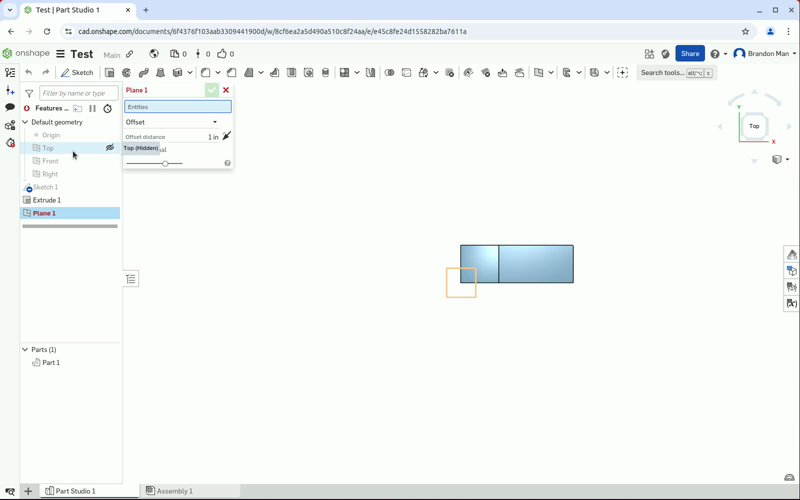
click(73, 150)
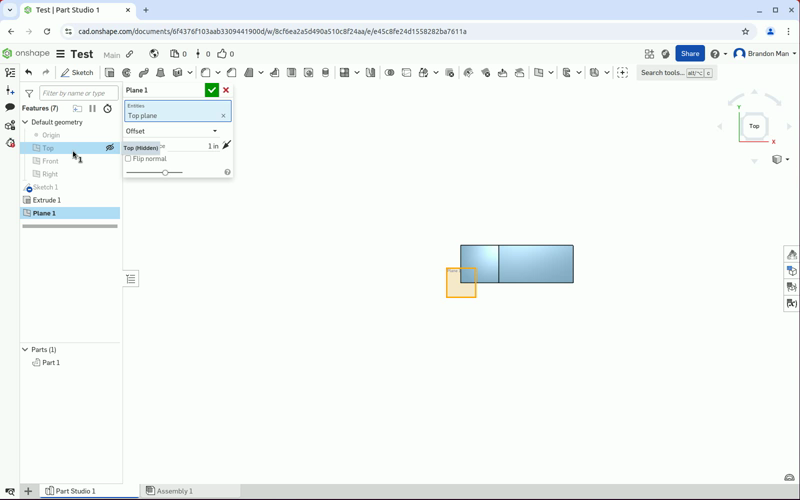
key(tab, 2)
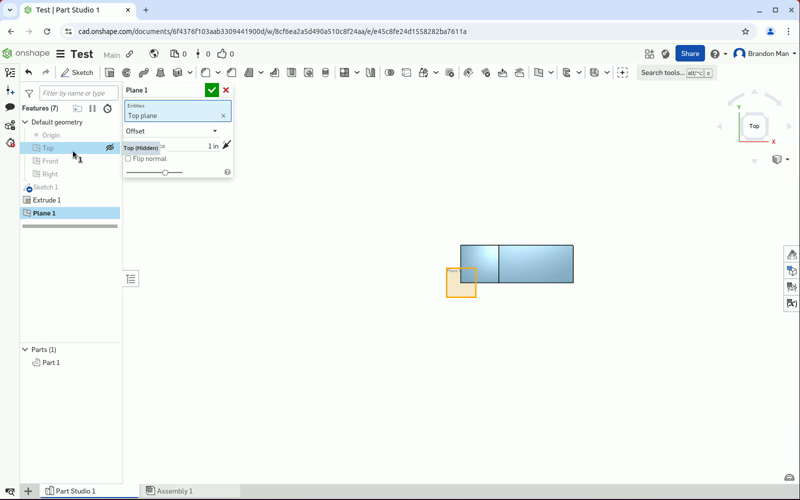
text(3.851)
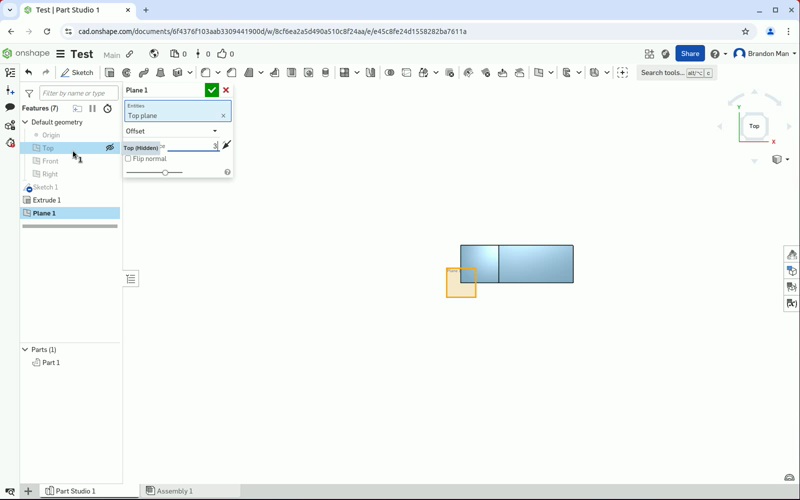
key(enter, 2)
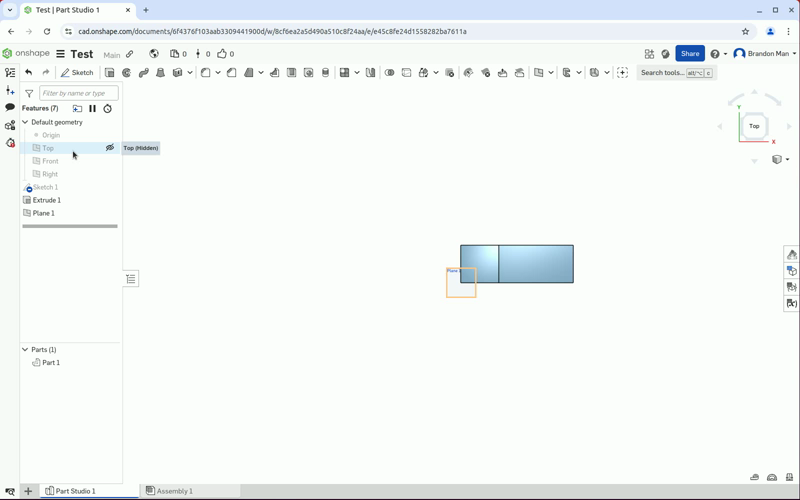
key(shift+s)
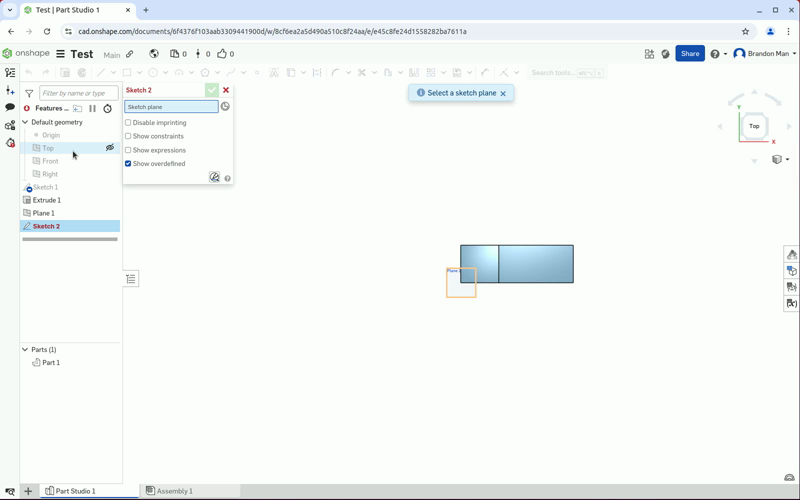
mouse_move(73, 215)
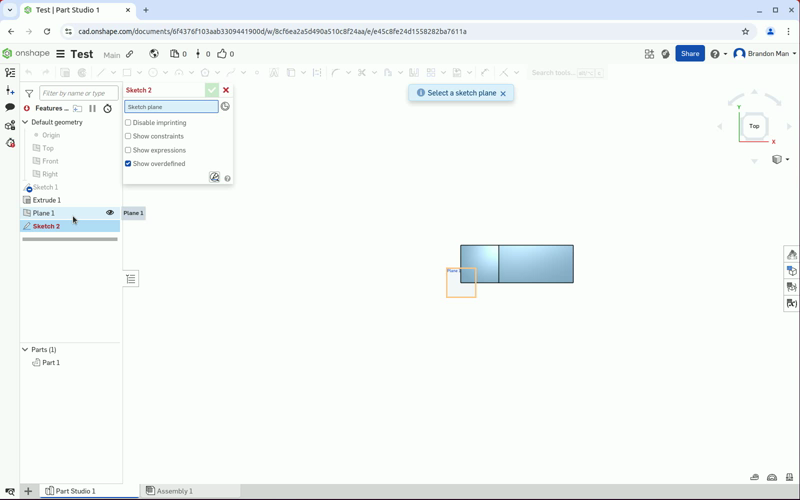
click(73, 215)
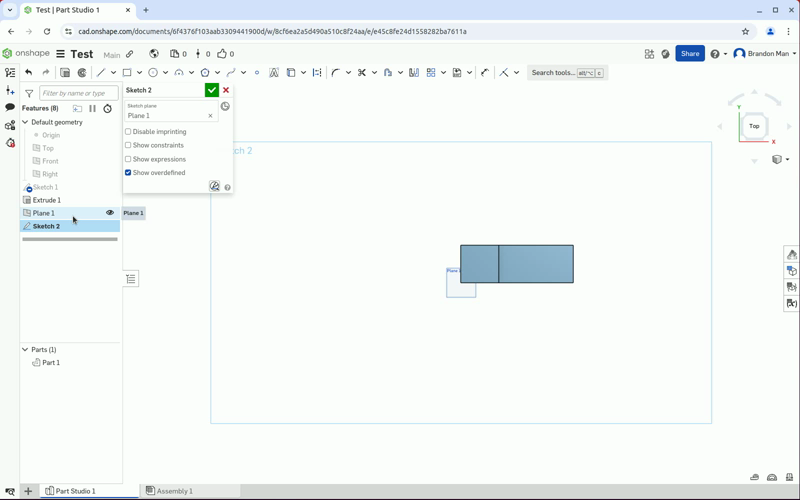
mouse_move(73, 352)
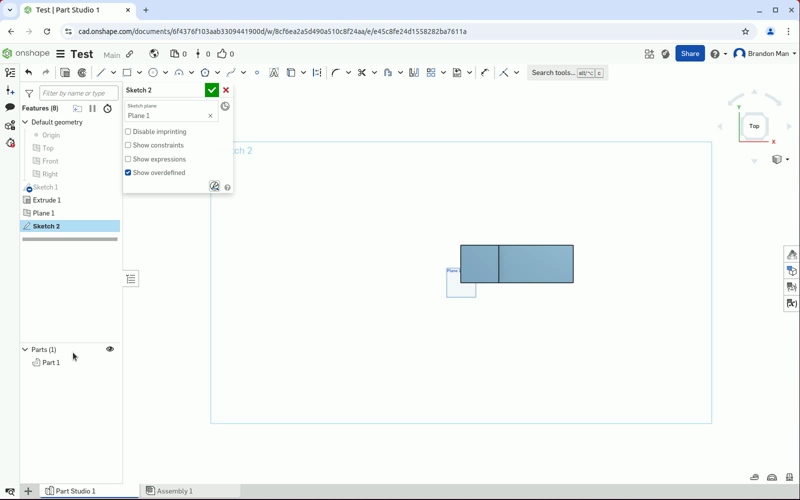
key(y)
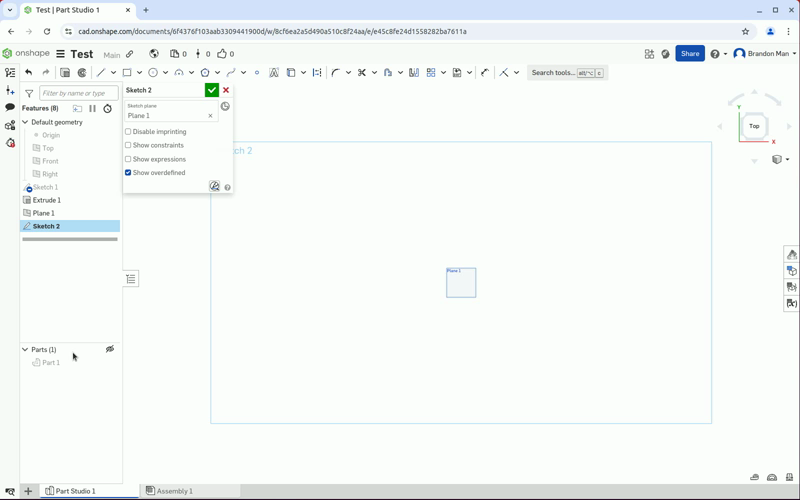
key(l)
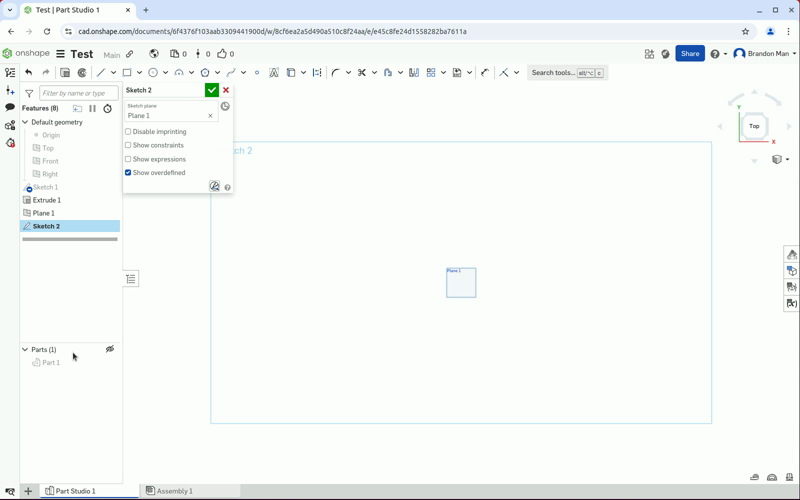
key_down(shift)
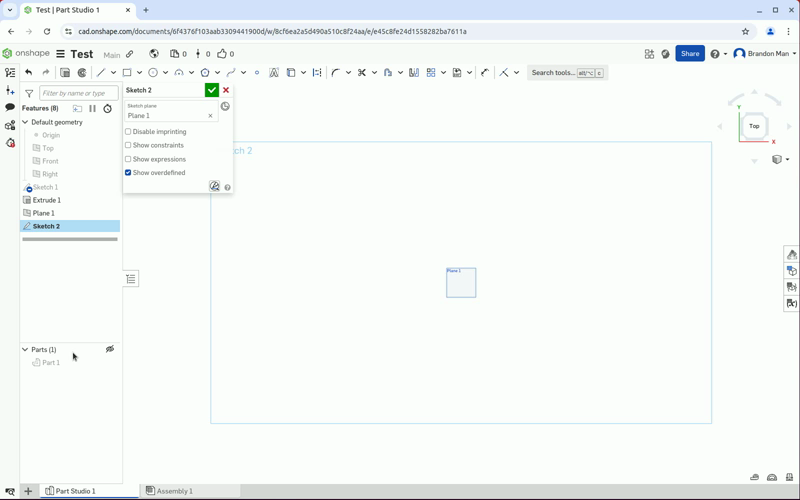
mouse_move(526, 273)
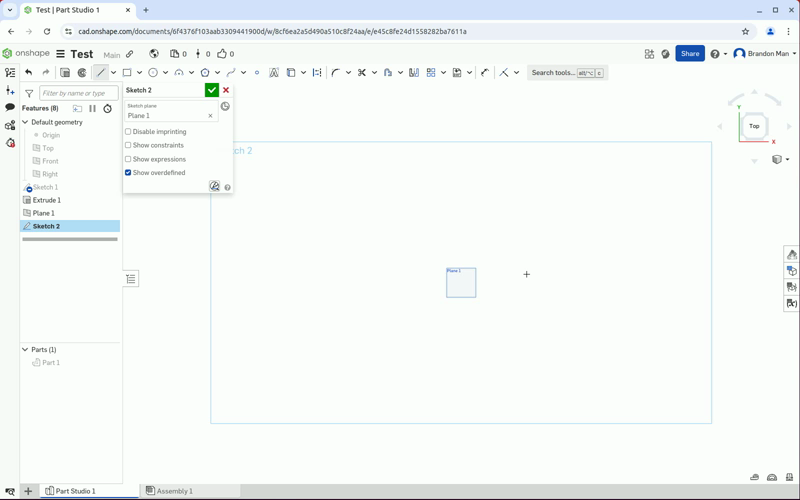
click(526, 273)
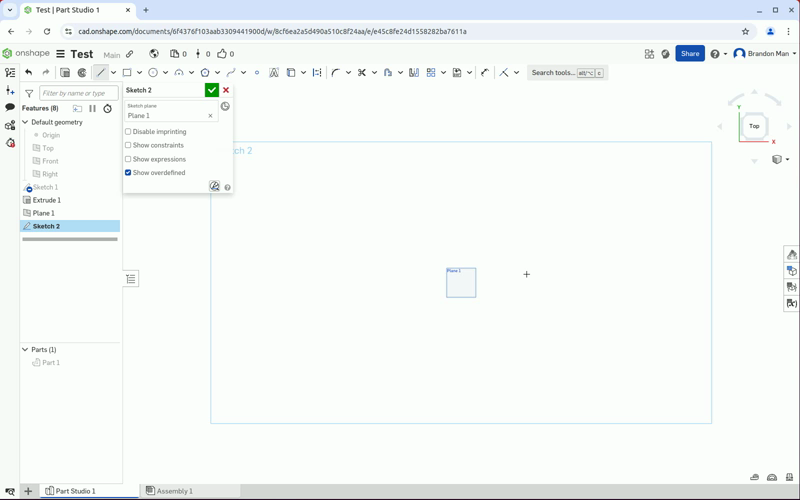
key_up(shift)
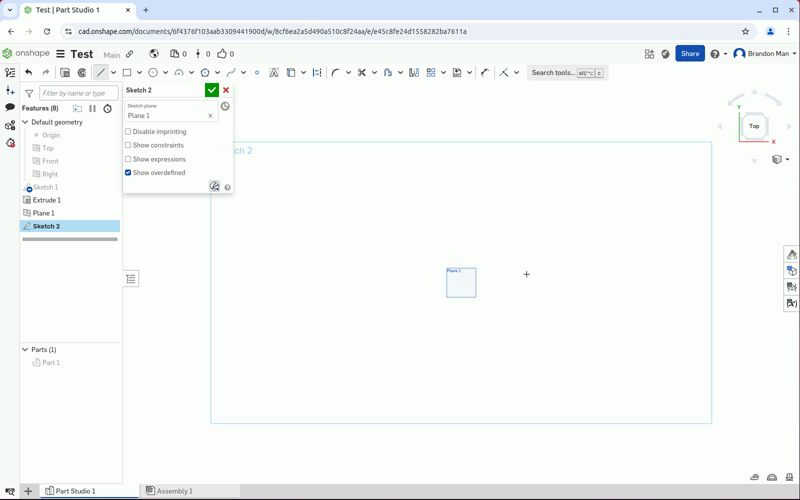
key_down(shift)
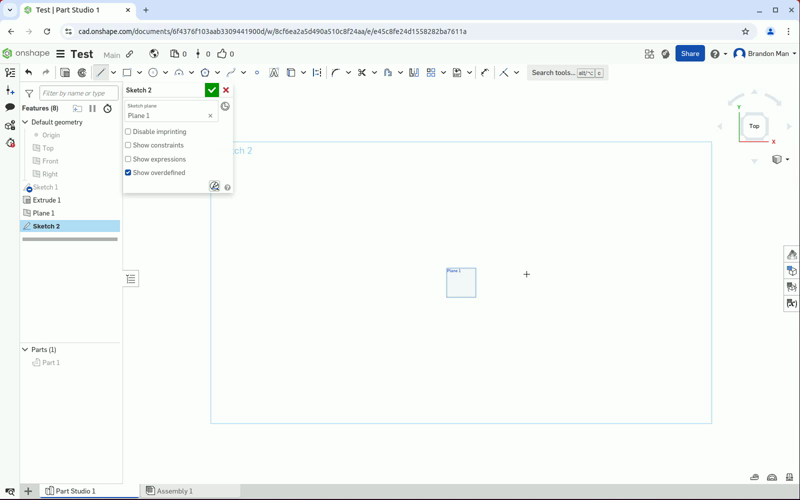
mouse_move(556, 273)
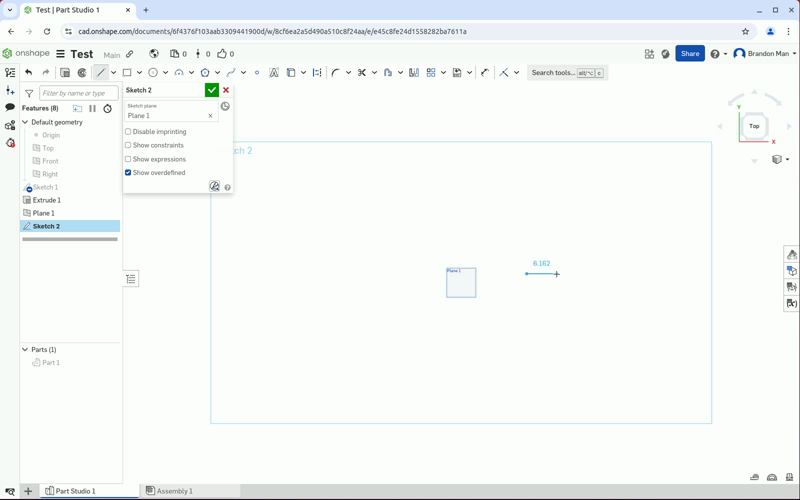
mouse_move(555, 273)
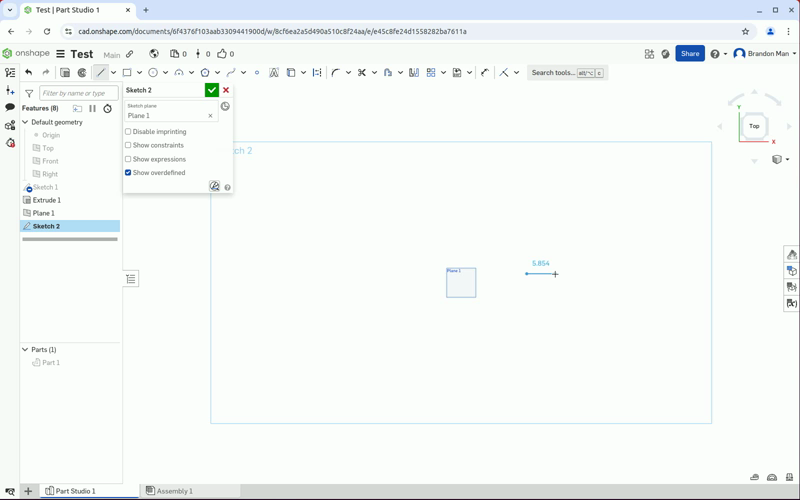
click(555, 273)
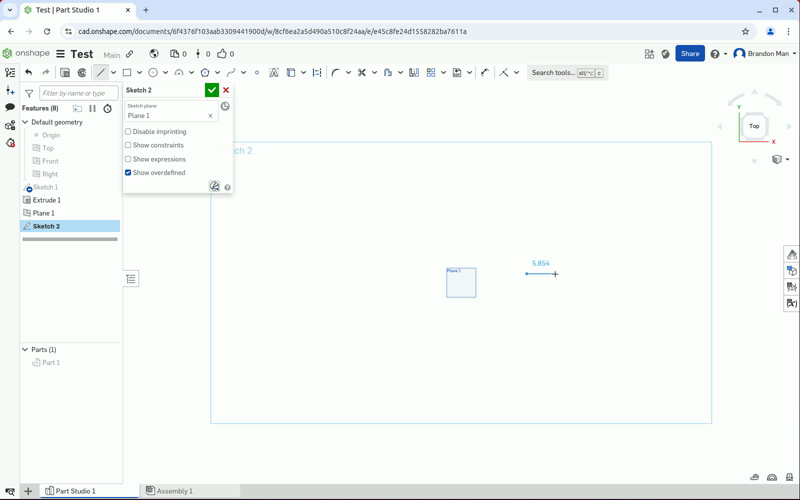
key_up(shift)
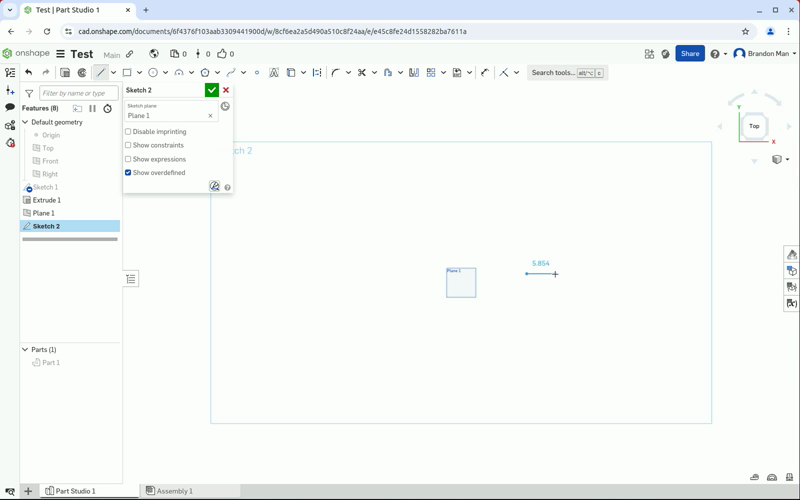
key(esc)
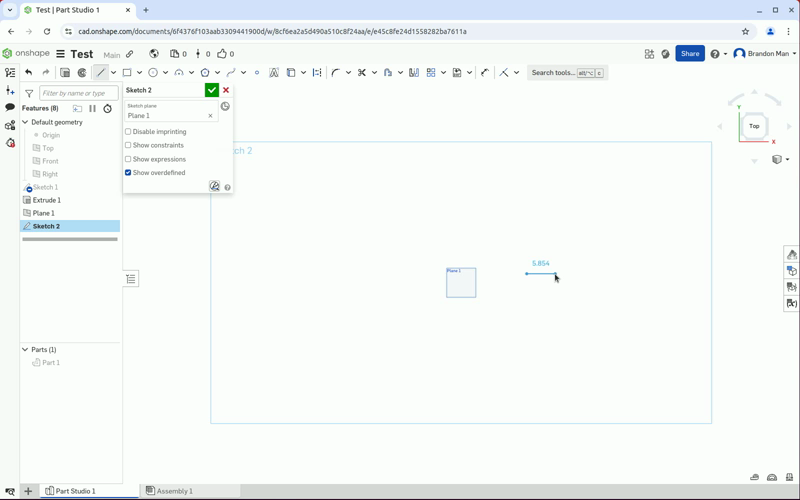
key(a)
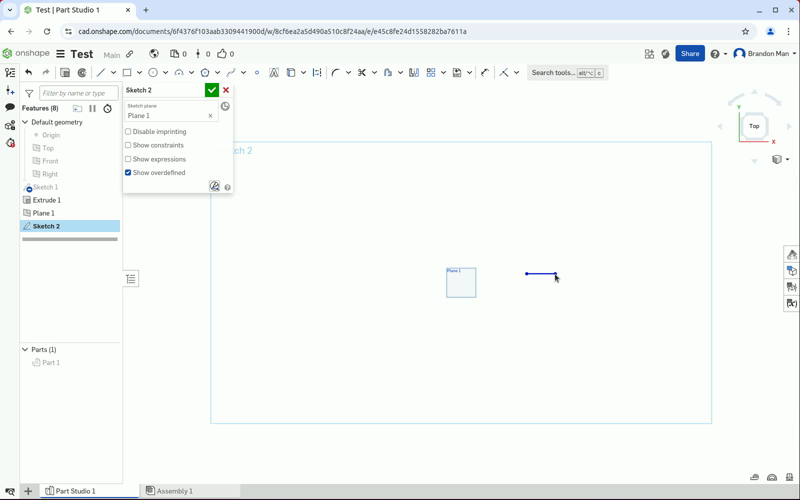
mouse_move(555, 273)
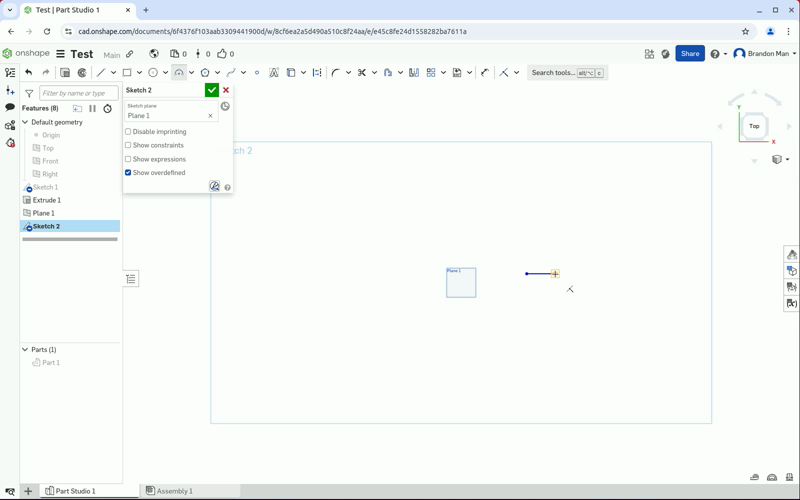
click(555, 273)
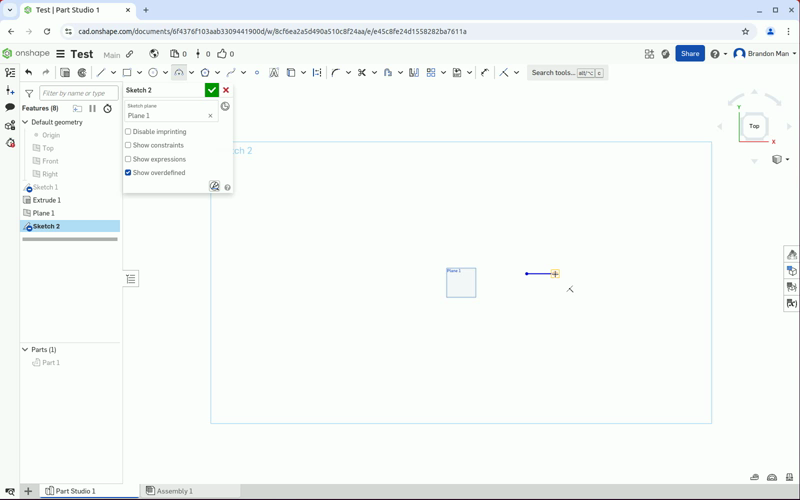
key_down(shift)
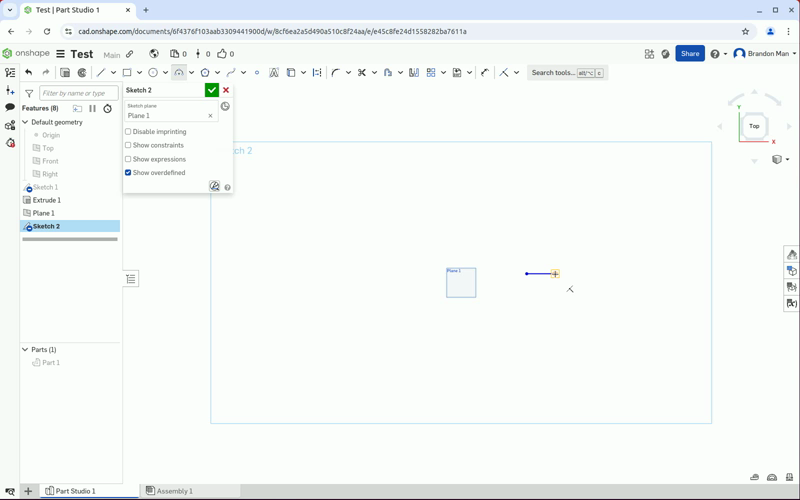
mouse_move(555, 254)
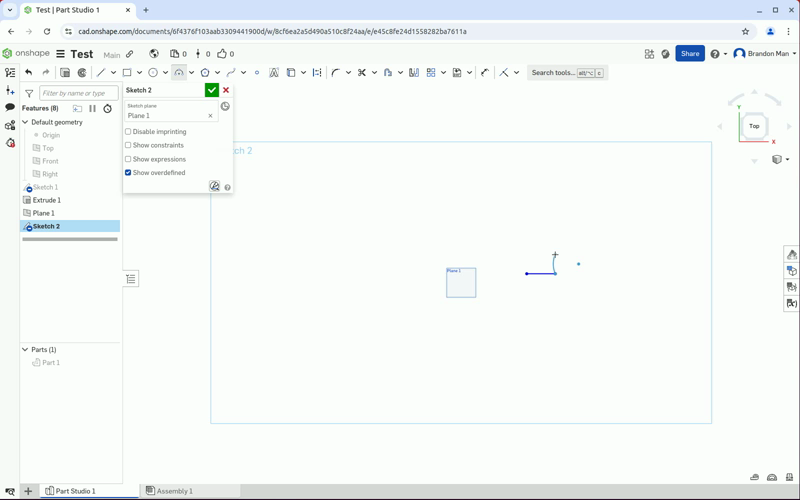
click(555, 254)
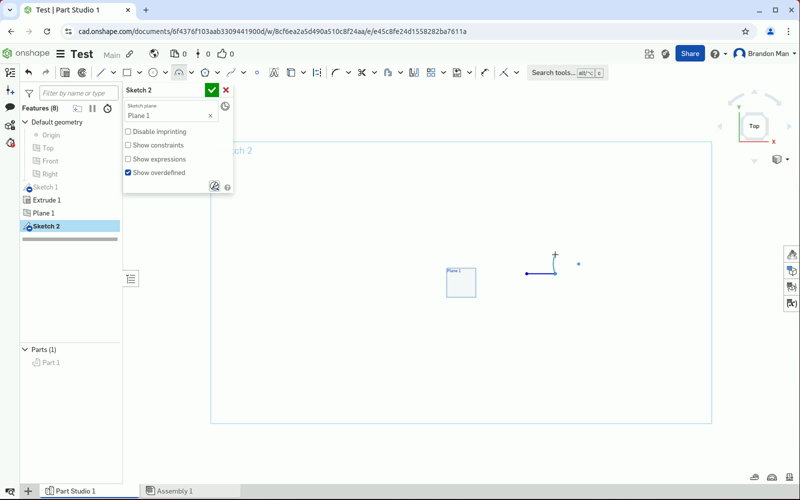
mouse_move(564, 264)
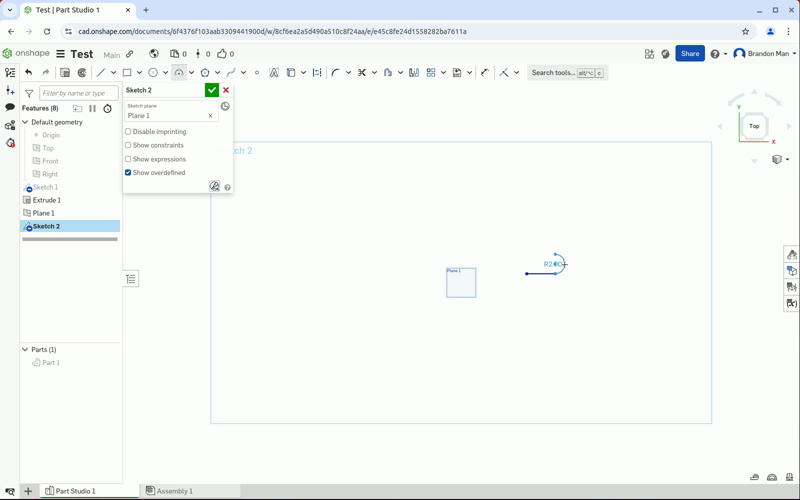
click(564, 264)
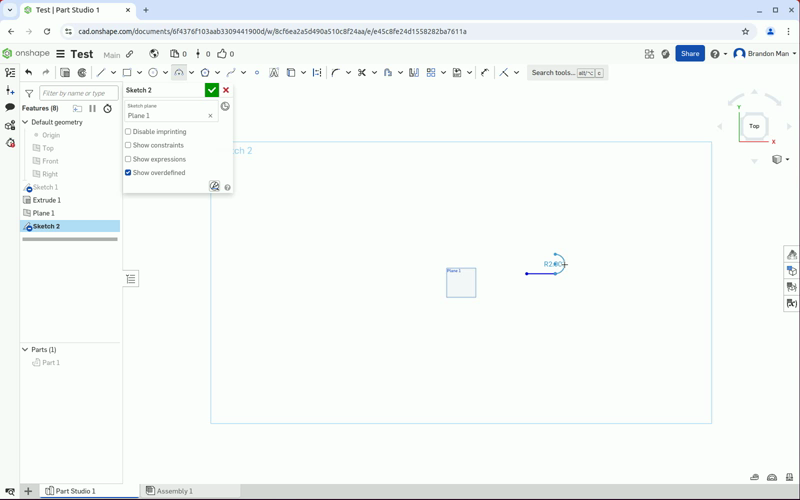
key_up(shift)
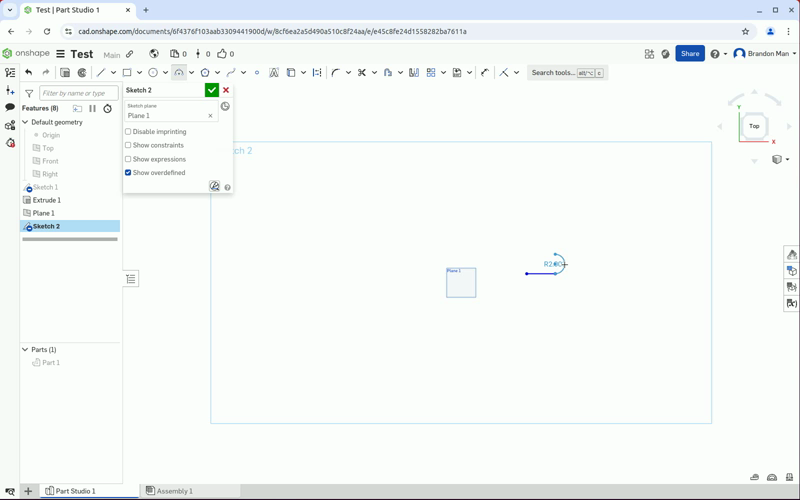
key(esc)
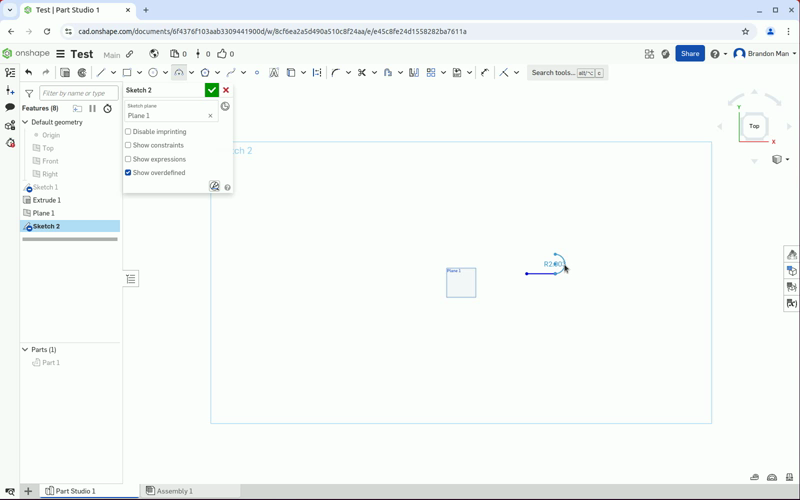
key(l)
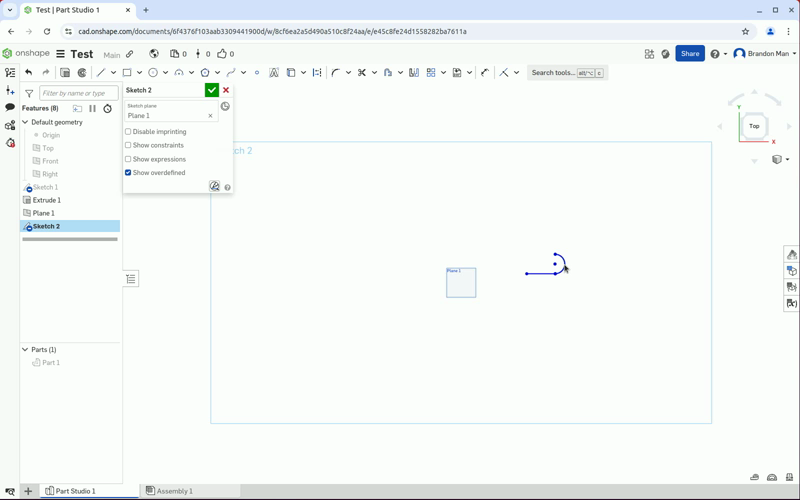
mouse_move(555, 254)
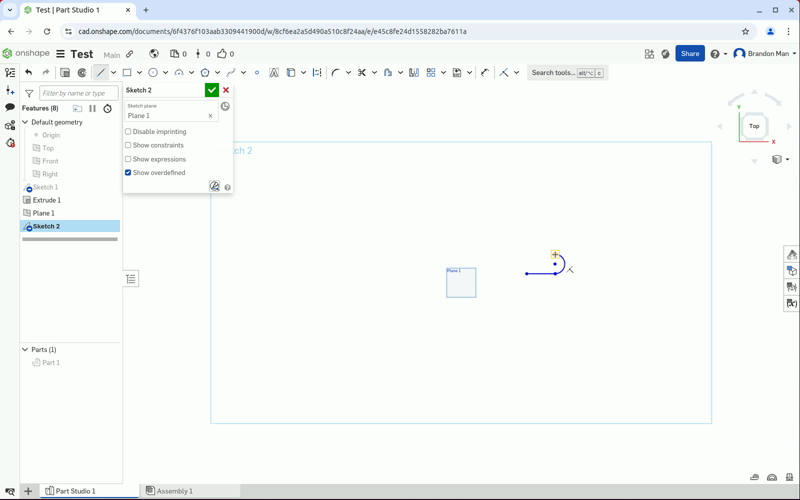
click(555, 254)
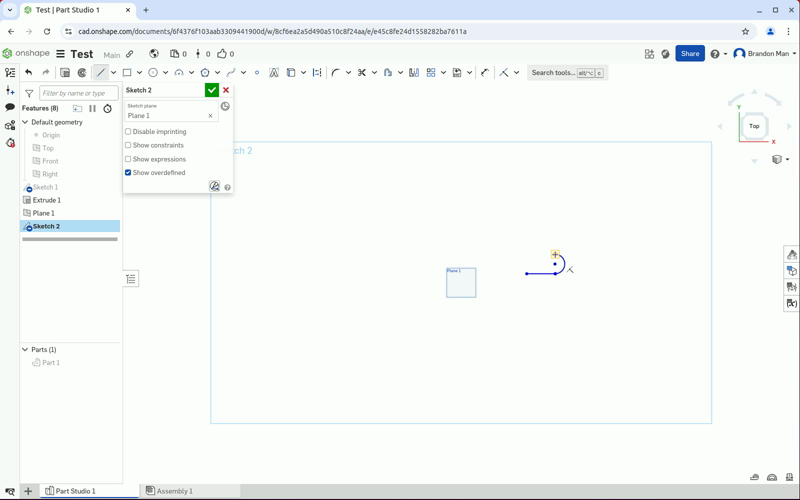
key_down(shift)
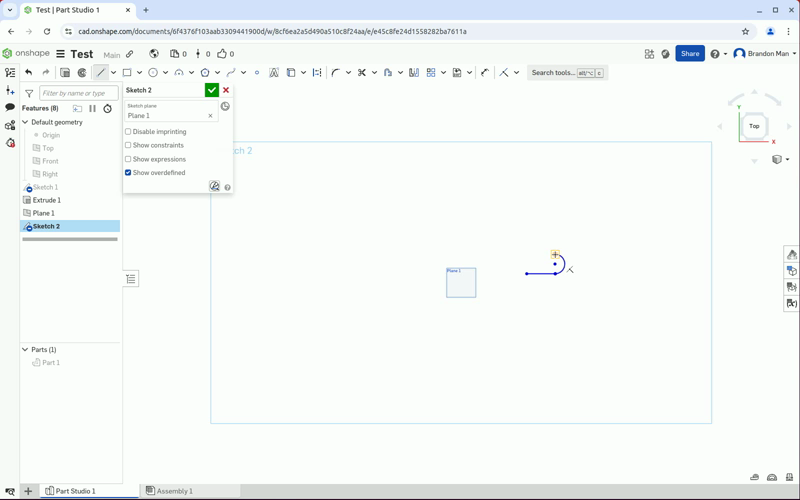
mouse_move(585, 254)
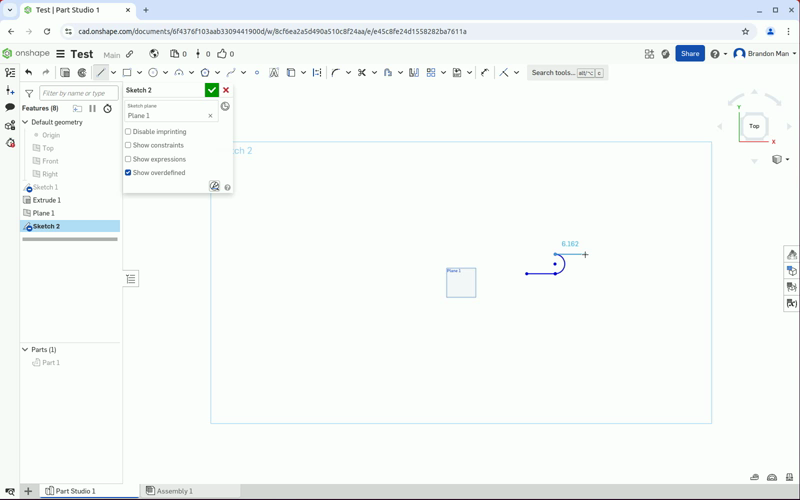
mouse_move(526, 254)
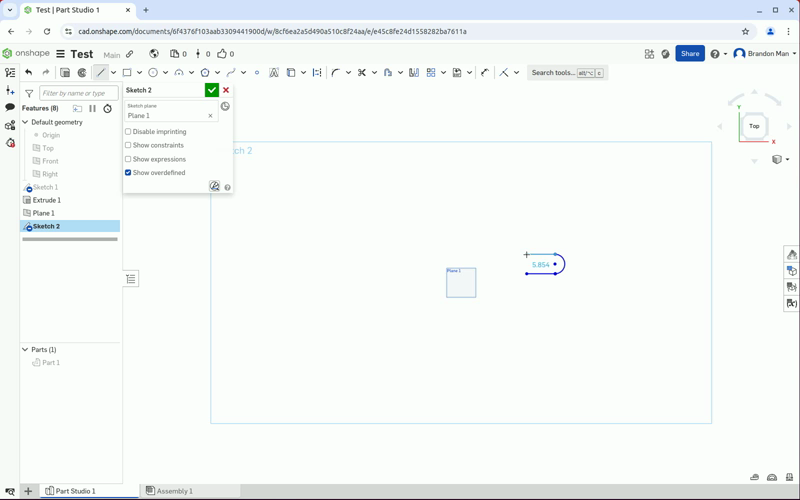
click(526, 254)
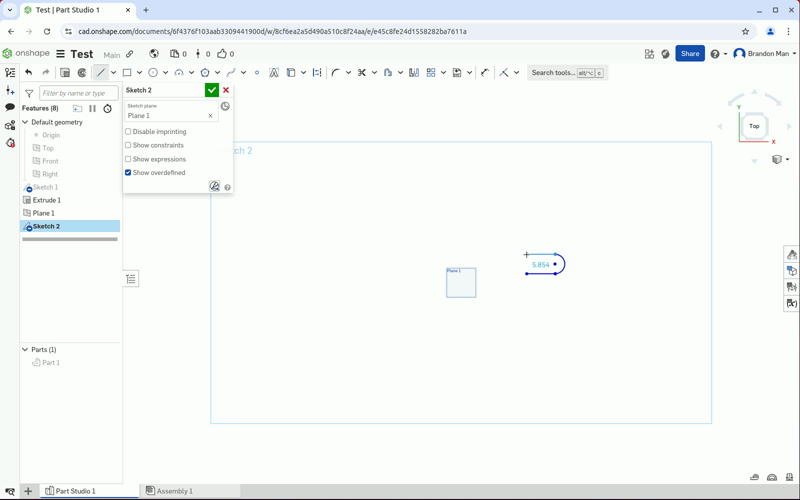
key_up(shift)
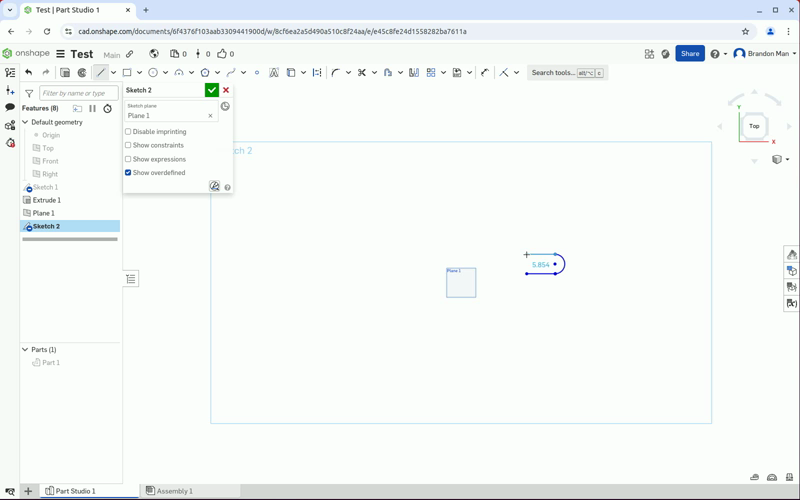
key(esc)
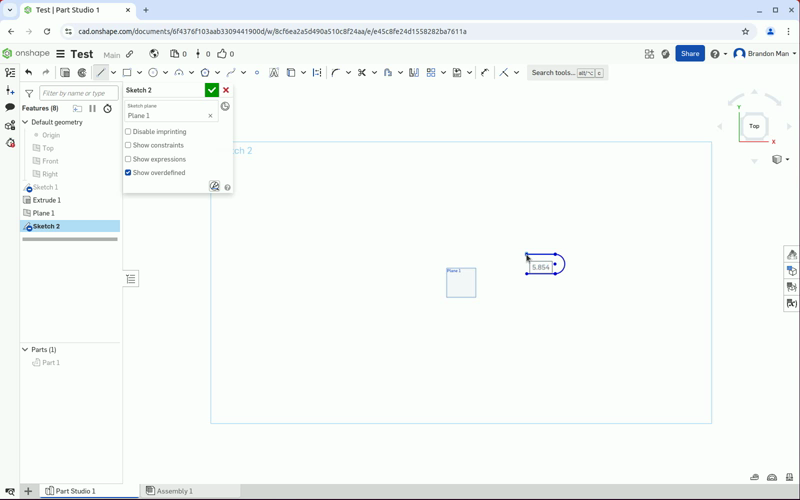
key(a)
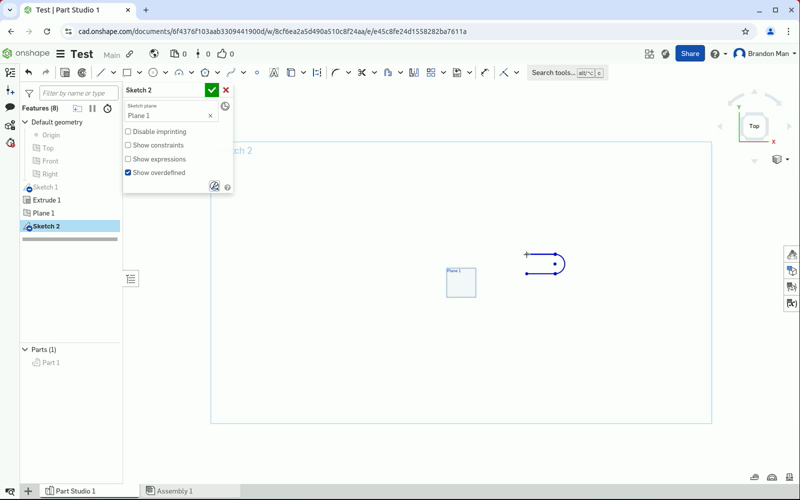
mouse_move(526, 254)
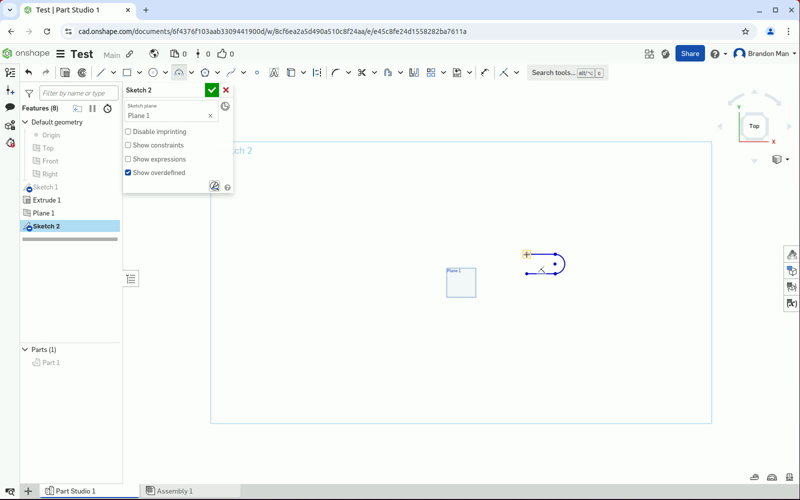
click(526, 254)
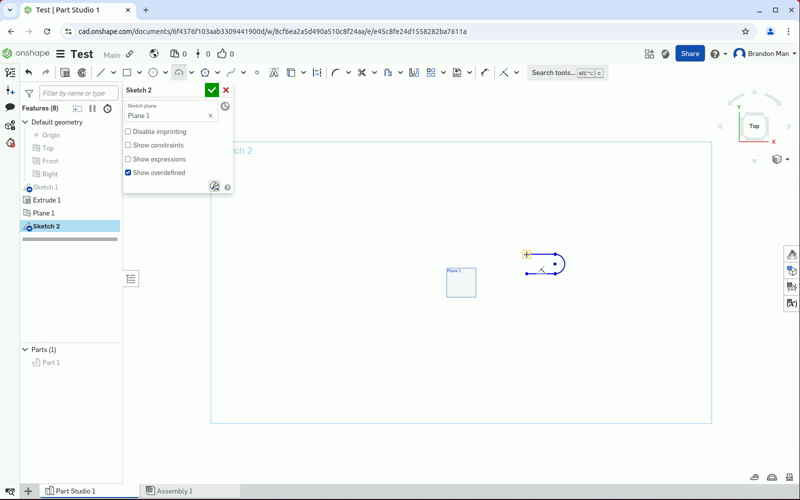
mouse_move(526, 273)
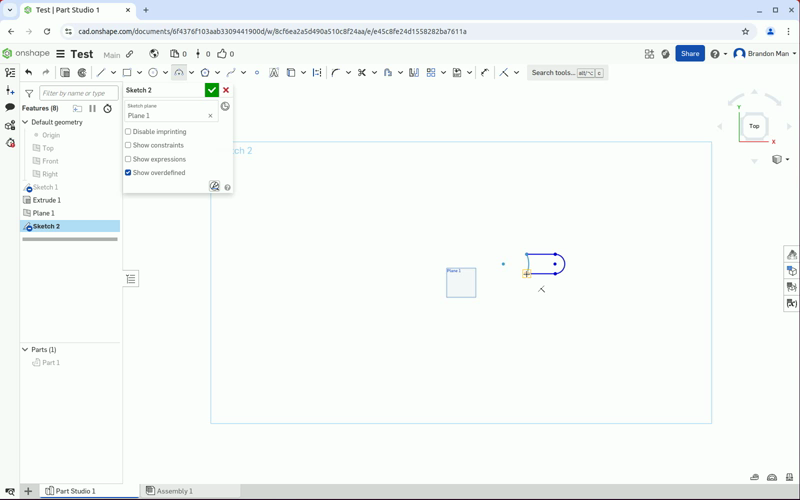
click(526, 273)
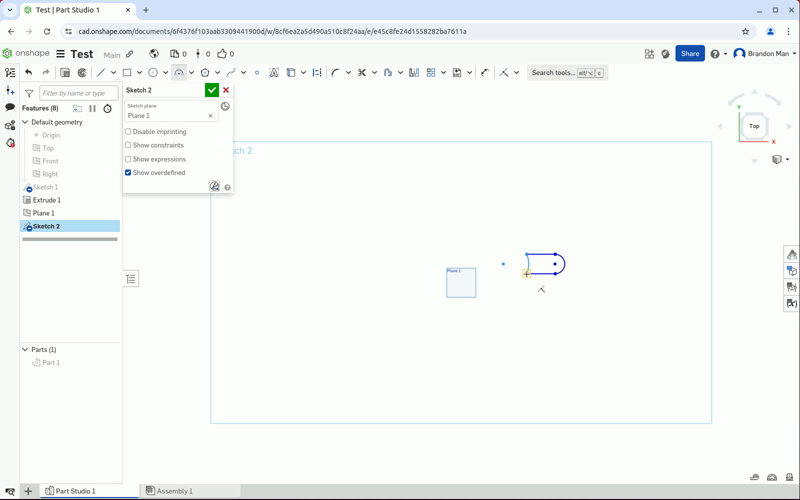
key_down(shift)
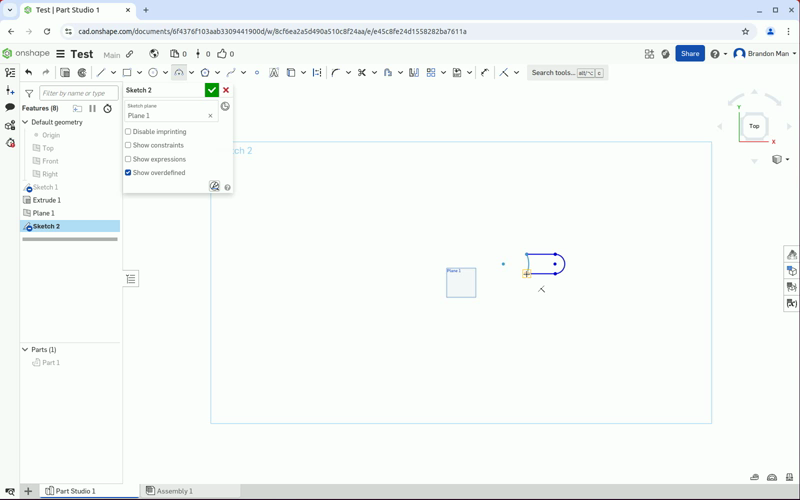
mouse_move(516, 264)
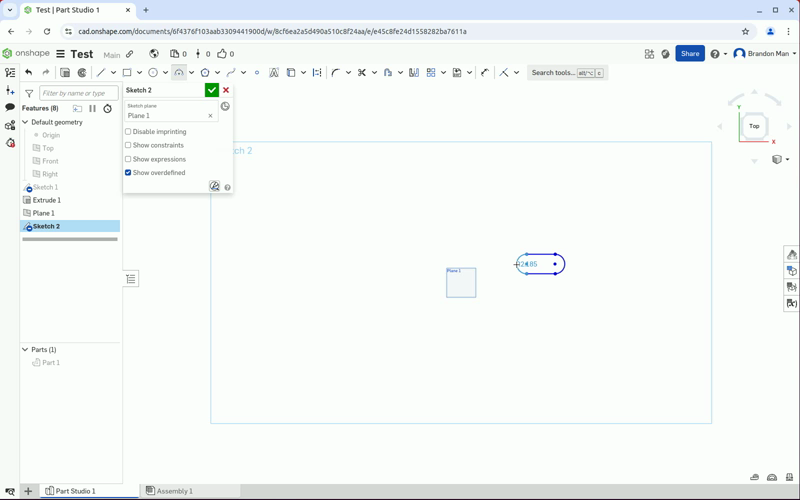
click(516, 264)
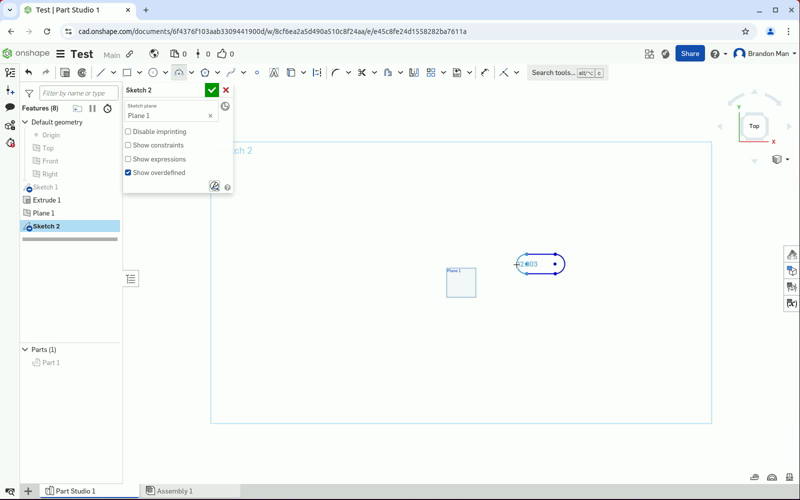
key_up(shift)
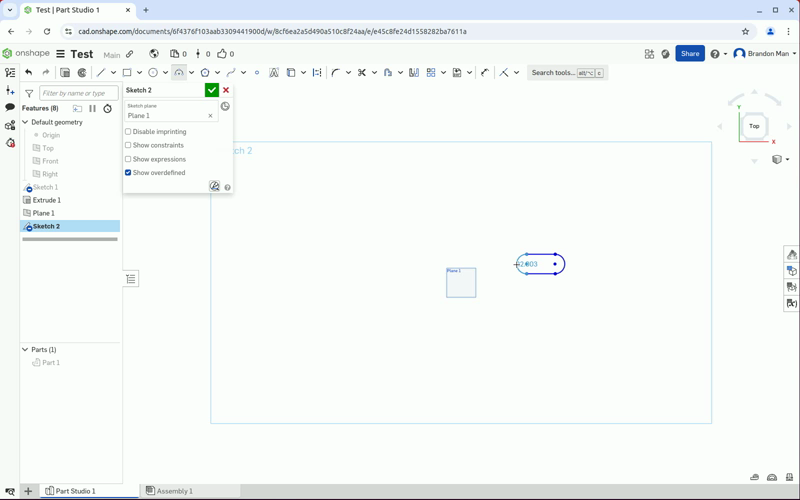
key(esc)
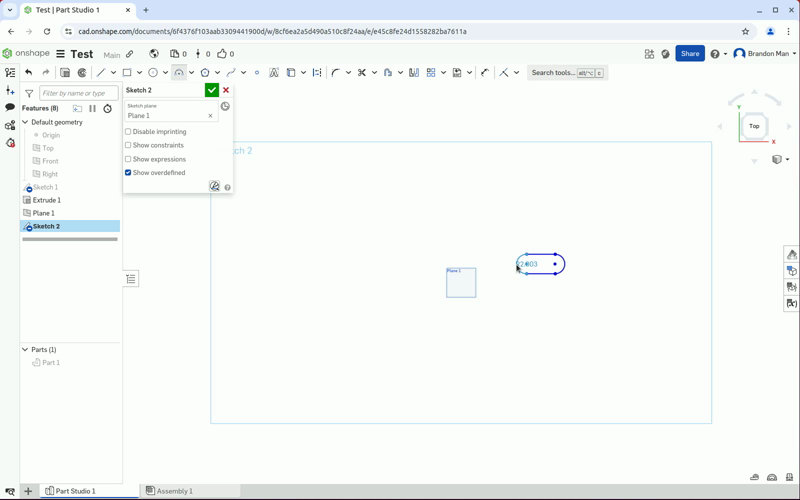
mouse_move(539, 258)
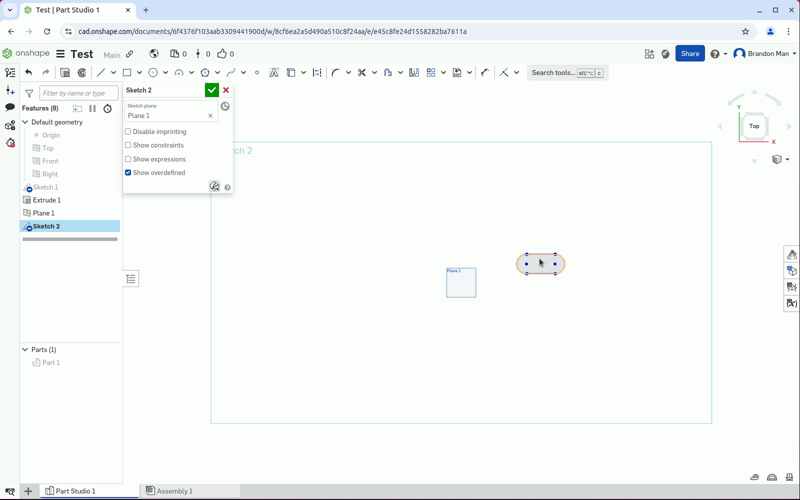
scroll(6)
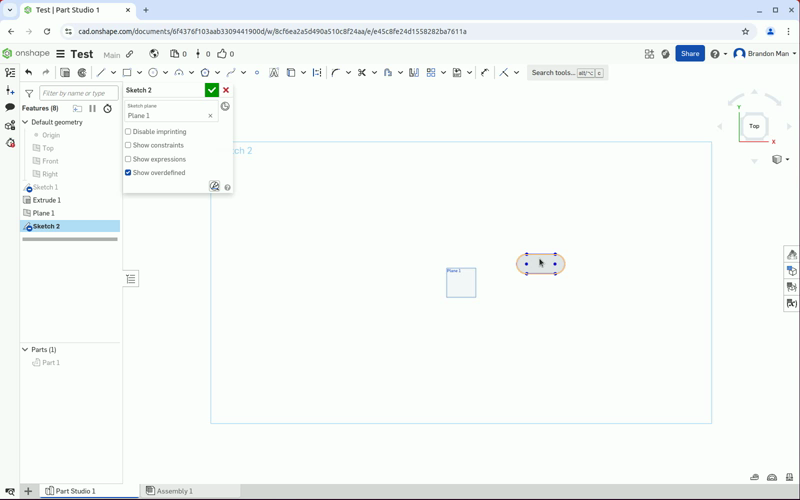
scroll(6)
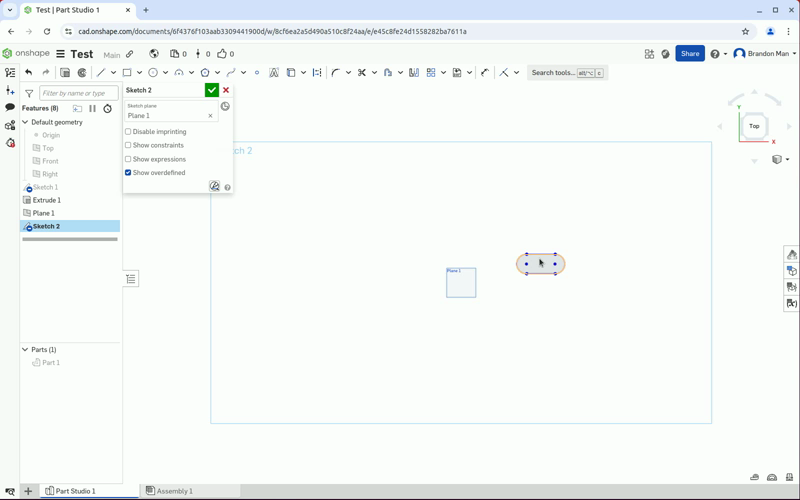
scroll(6)
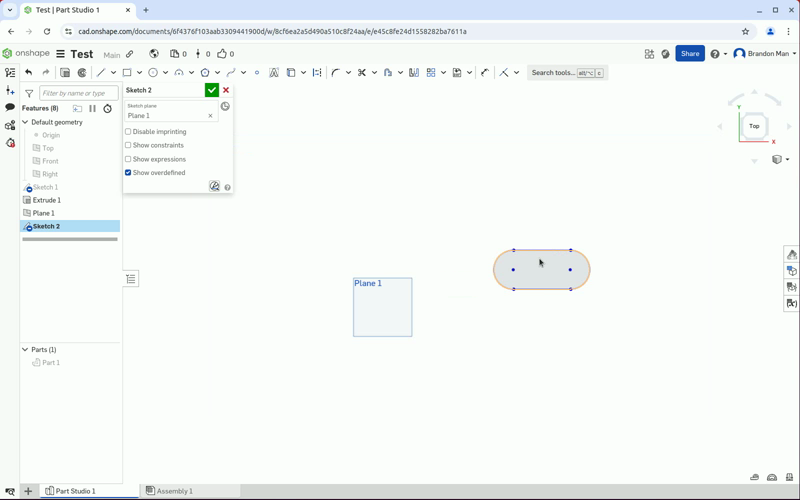
scroll(6)
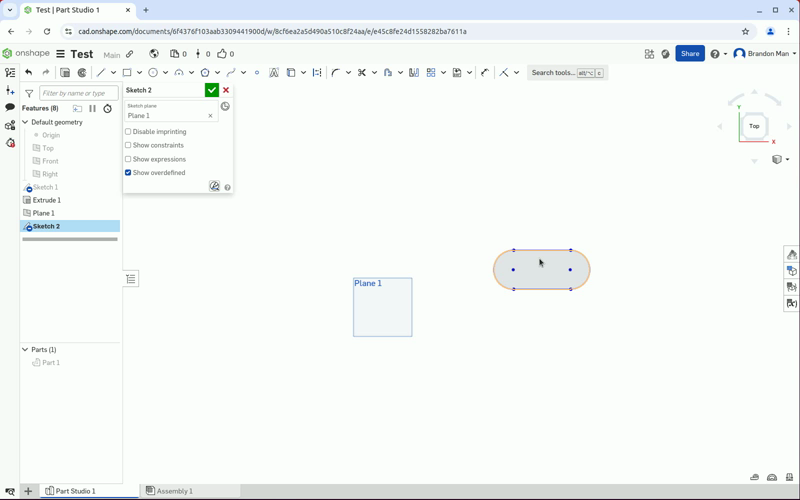
scroll(6)
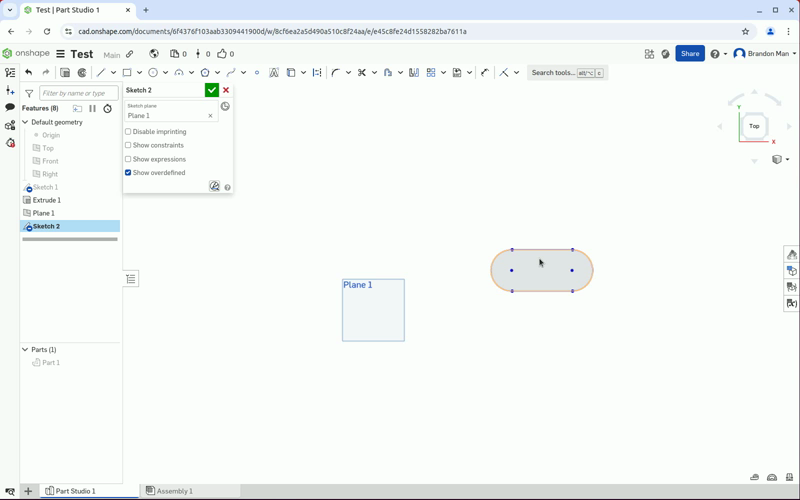
scroll(6)
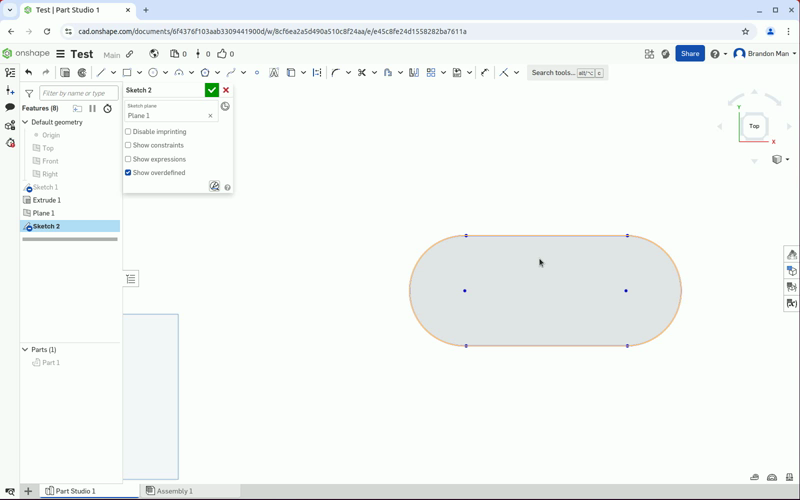
scroll(6)
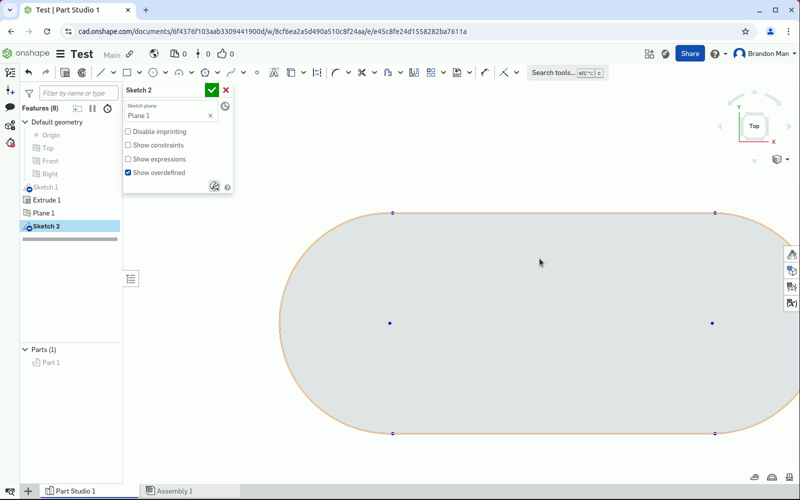
click(539, 258)
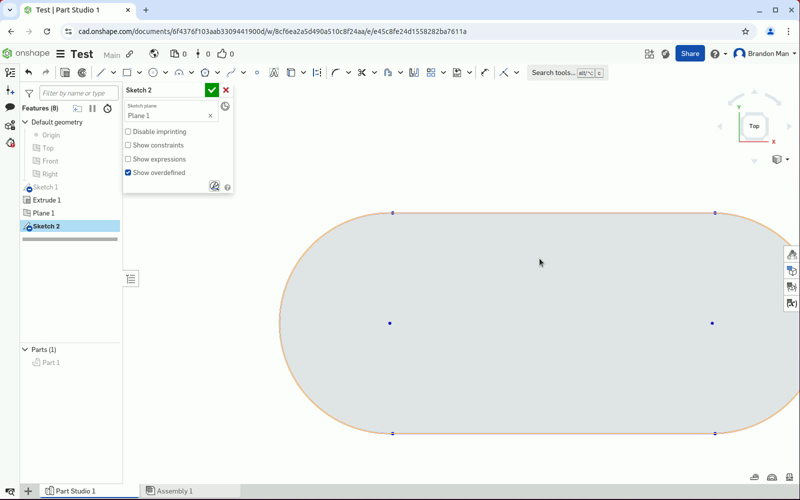
scroll(-6)
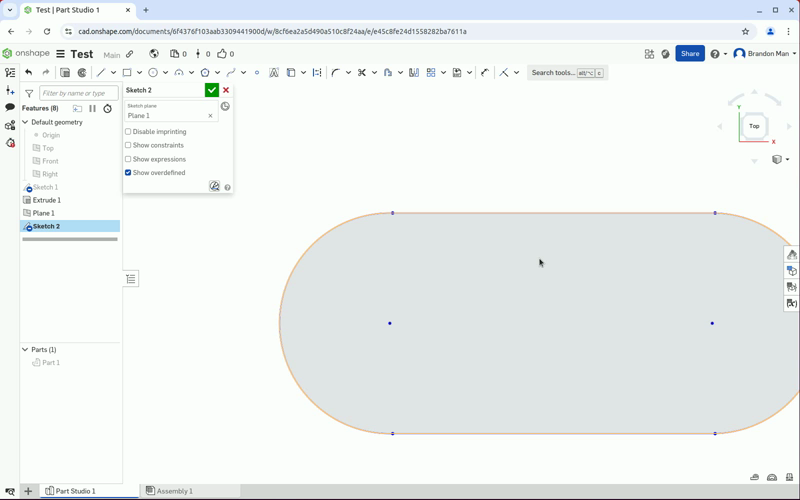
scroll(-6)
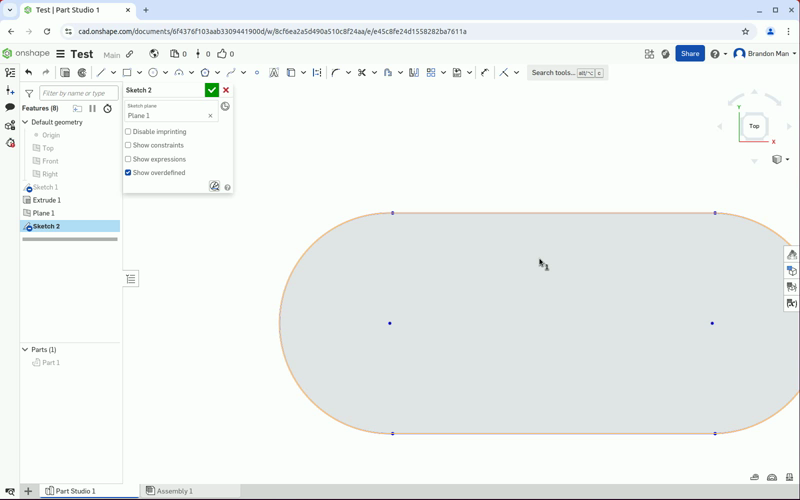
scroll(-6)
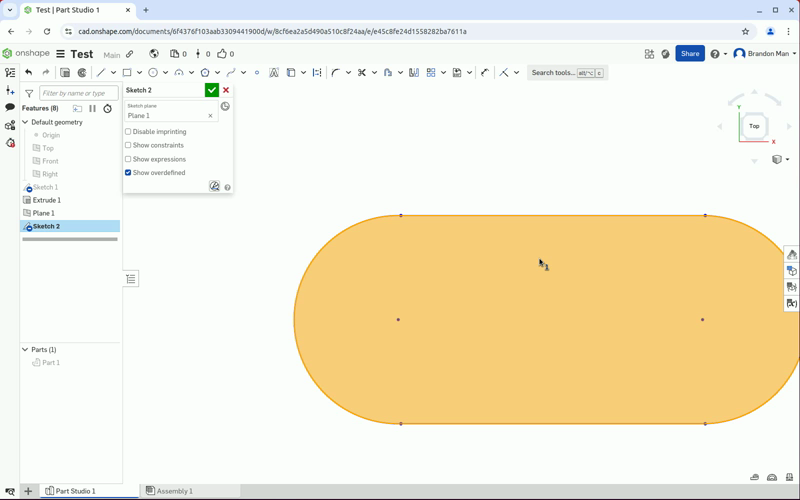
scroll(-6)
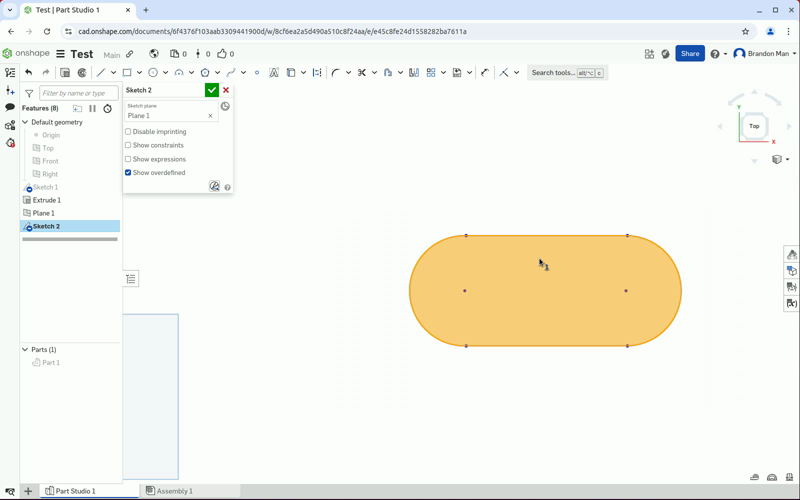
scroll(-6)
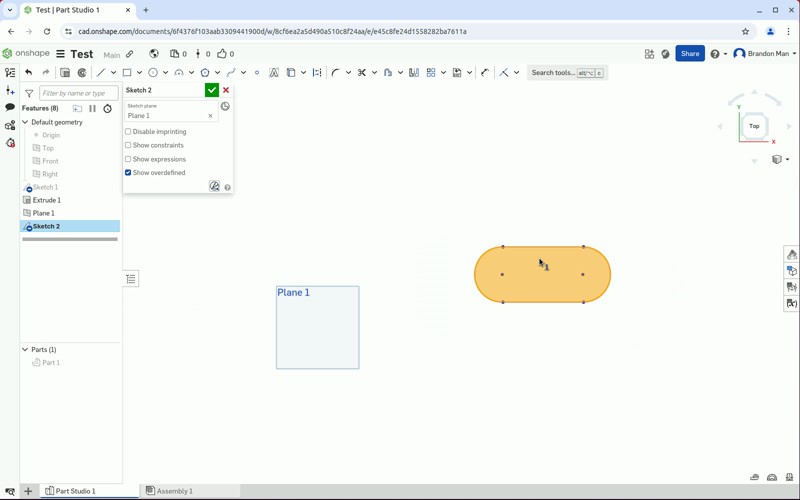
scroll(-6)
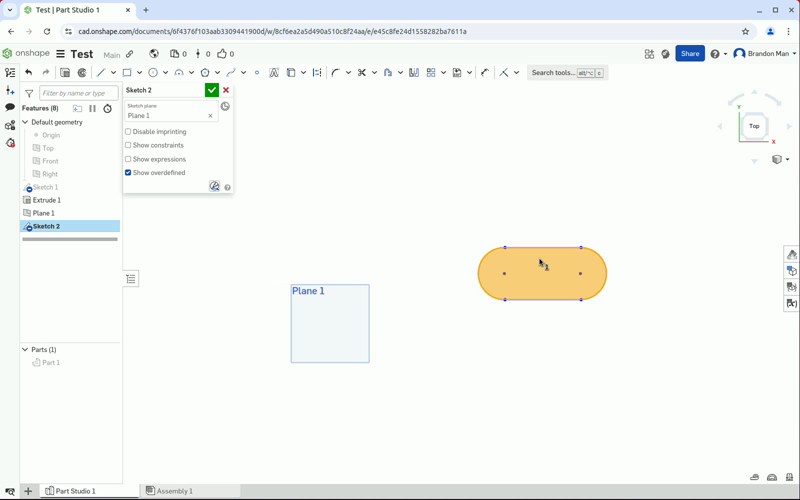
scroll(-6)
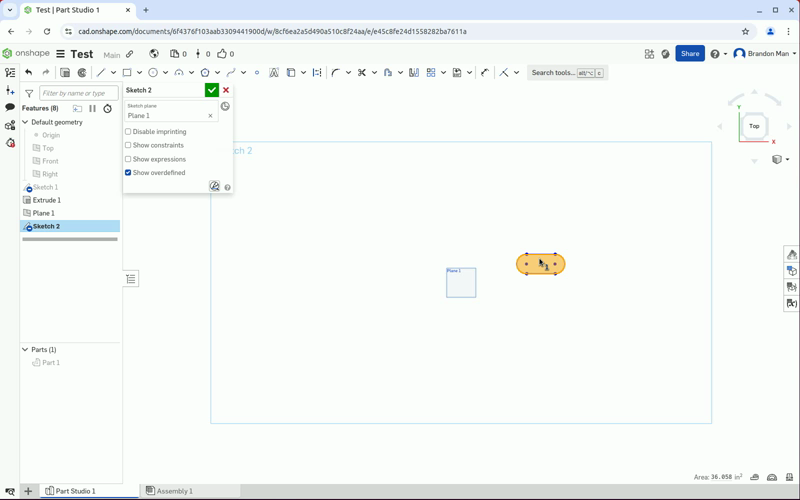
mouse_move(73, 352)
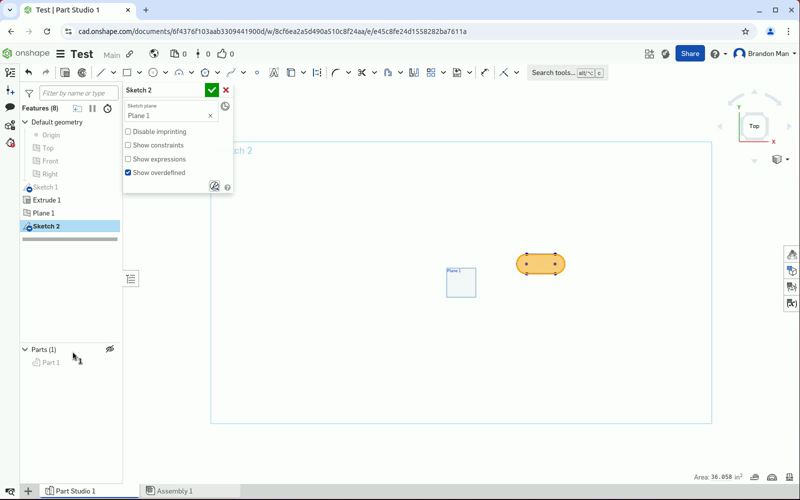
key(shift+y)
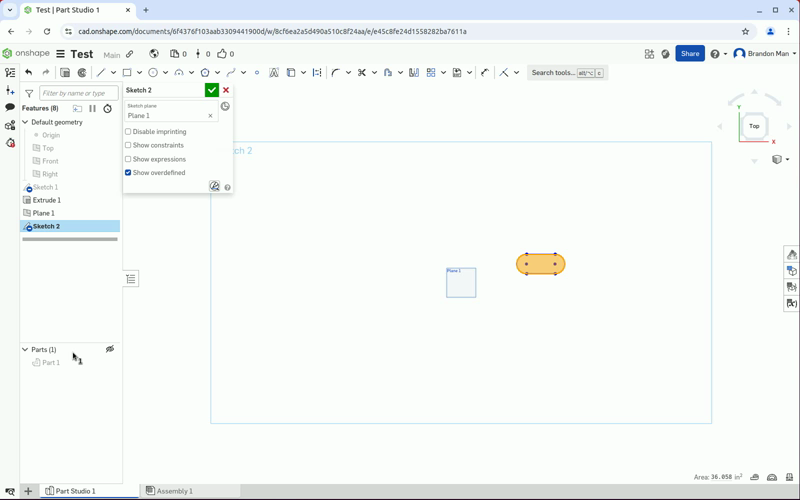
key(shift+e)
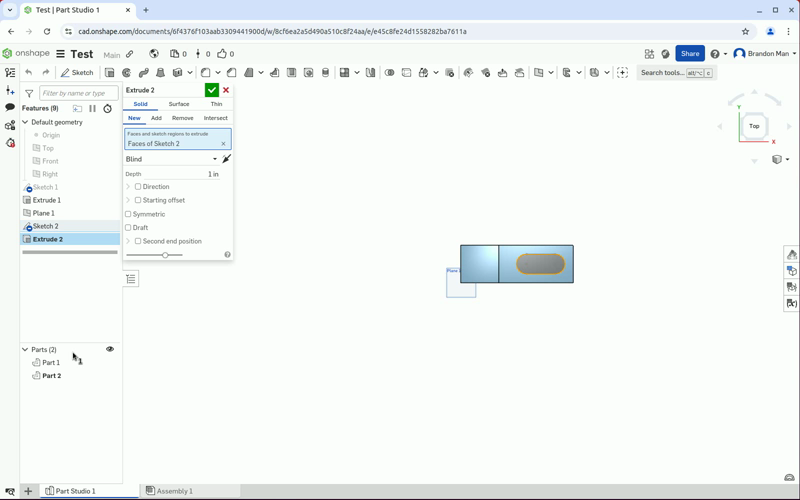
mouse_move(143, 106)
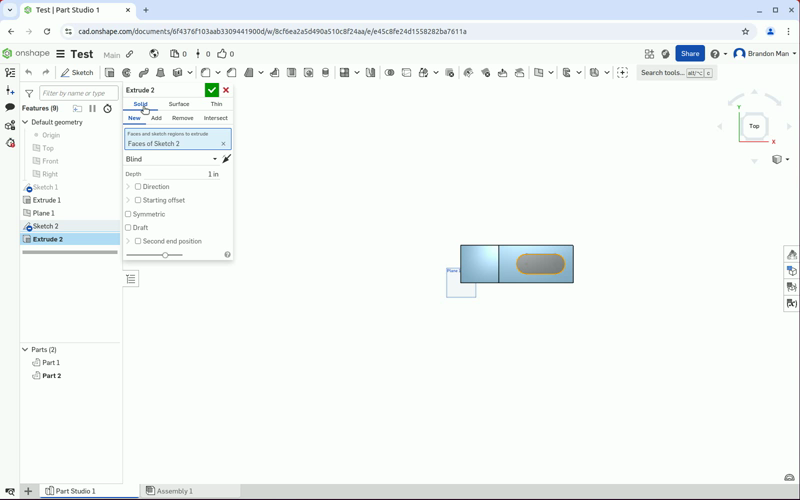
click(143, 106)
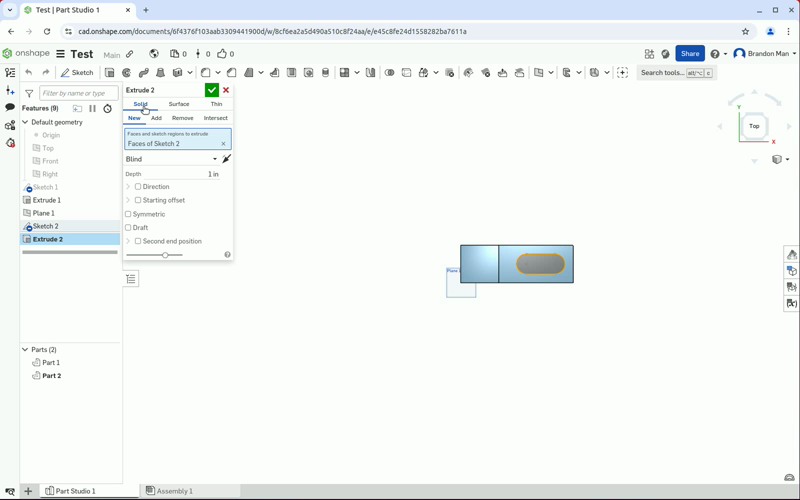
mouse_move(186, 120)
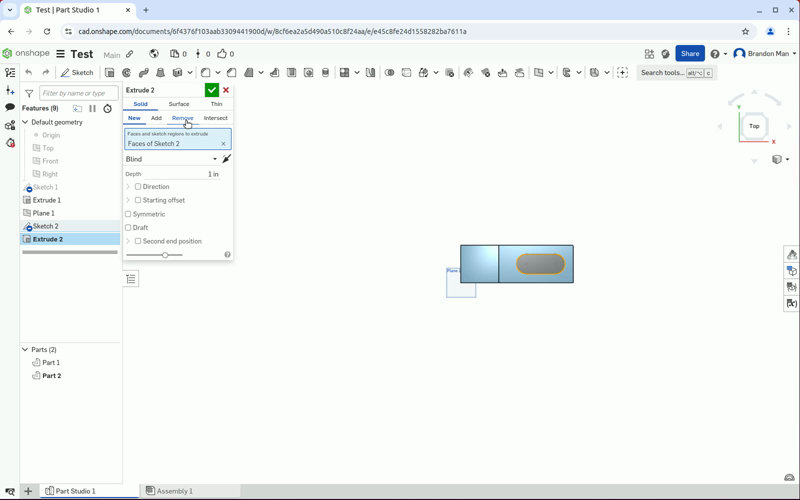
click(186, 120)
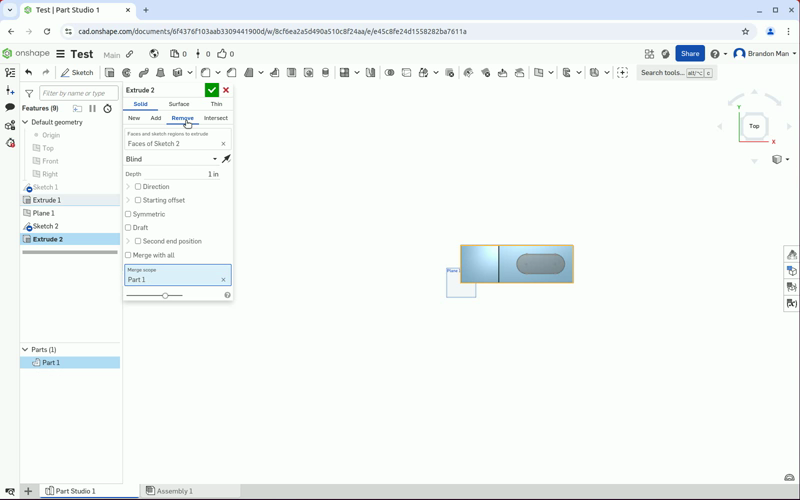
key(tab, 4)
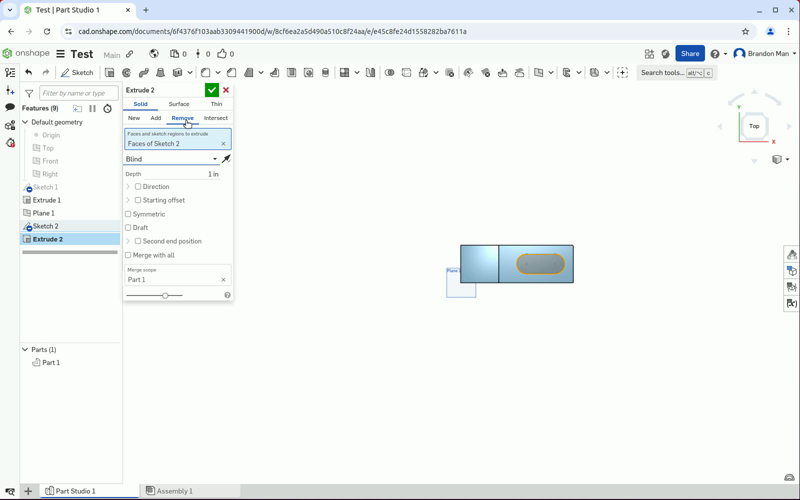
text(7.703)
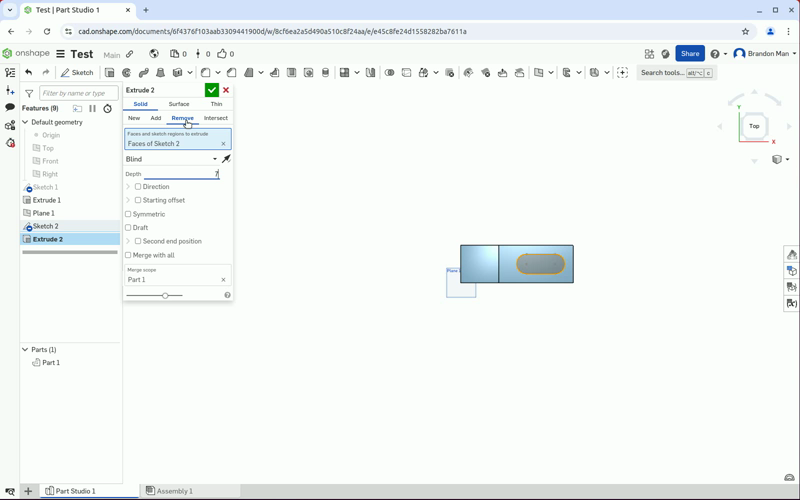
key(tab, 6)
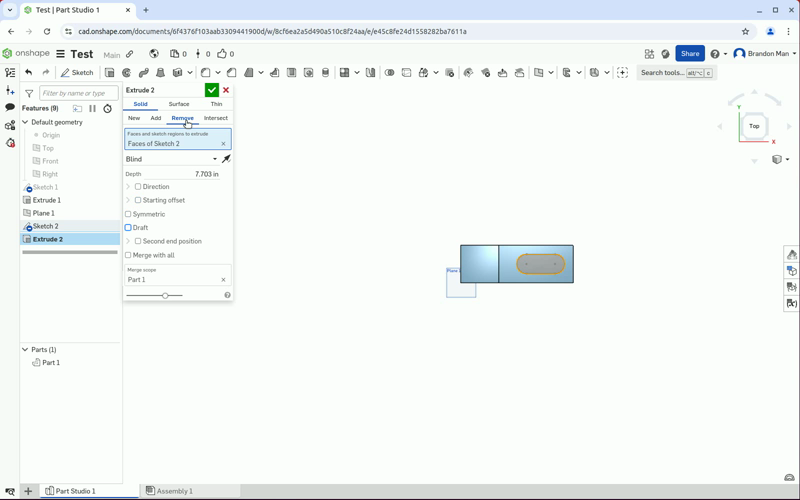
key(space)
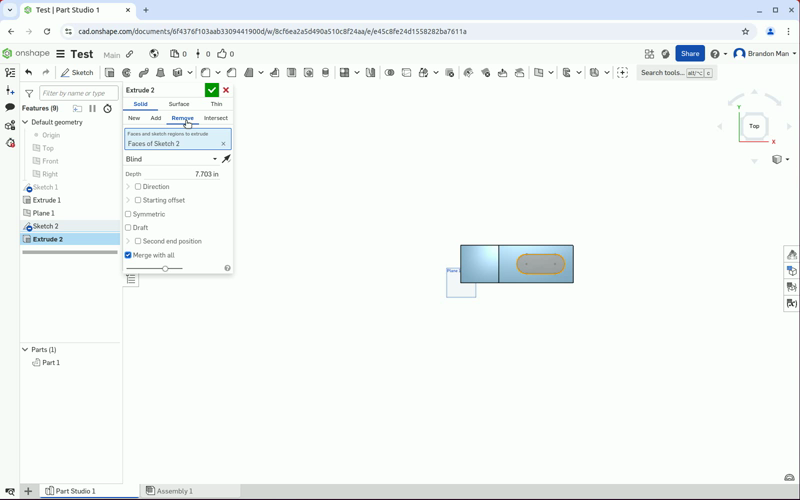
key(enter)
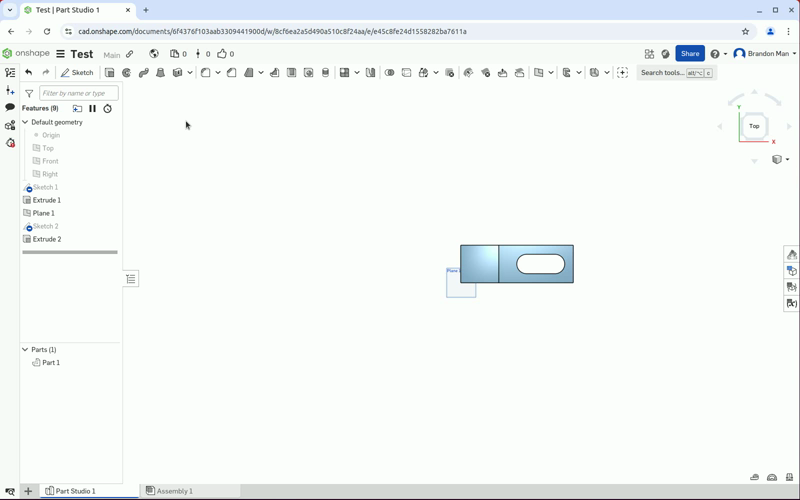
key(shift+h)
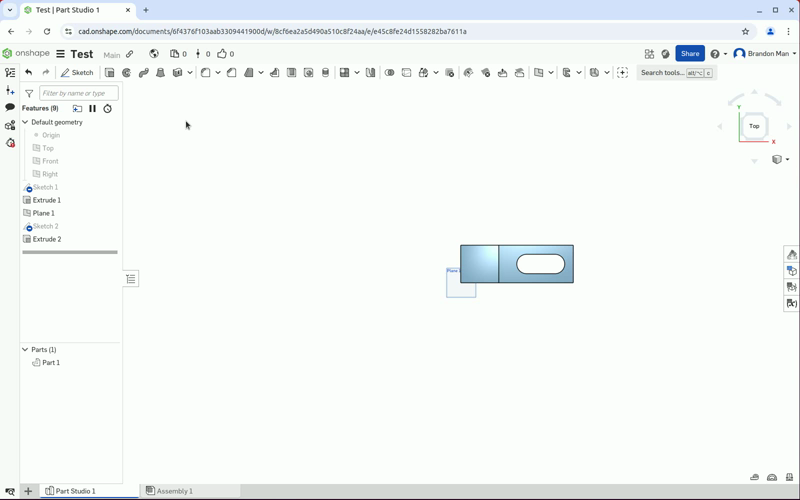
key(shift+h)
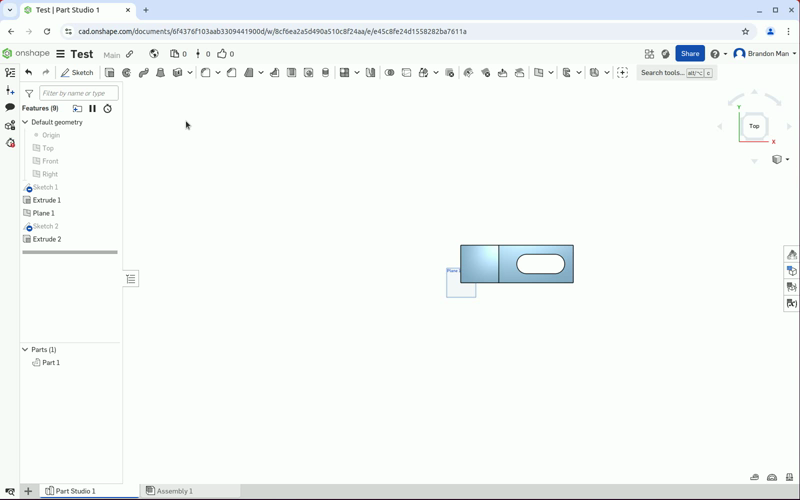
key(shift+7)
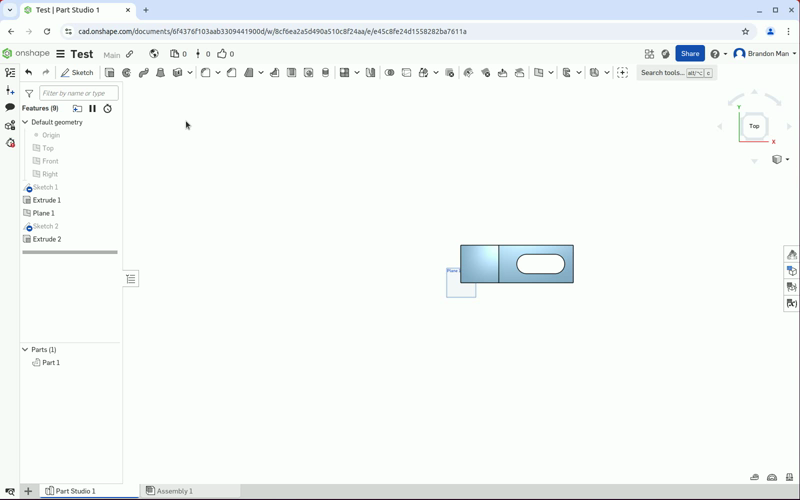
key(up, 3)
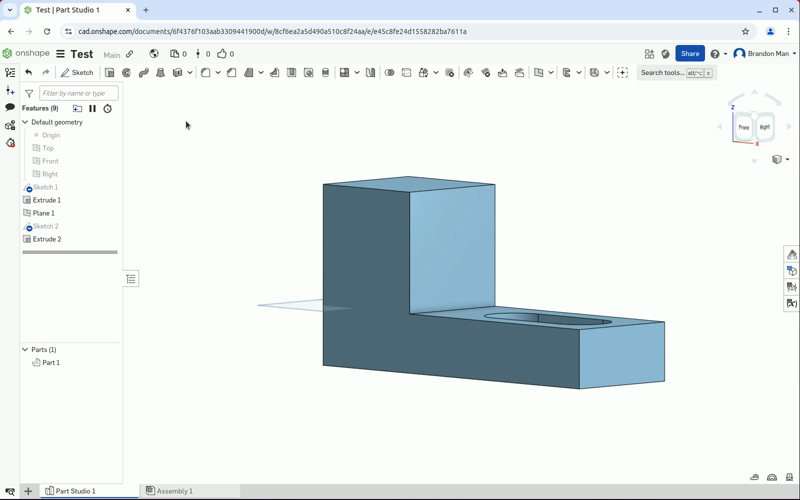
key(left, 3)
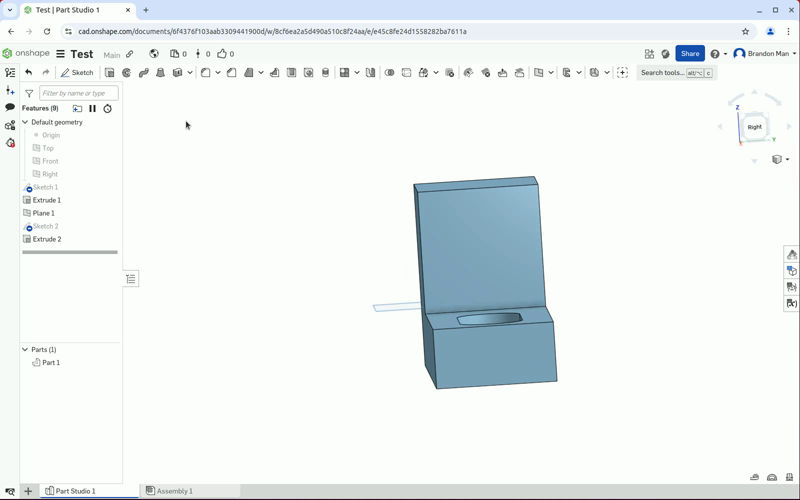
key(right, 3)
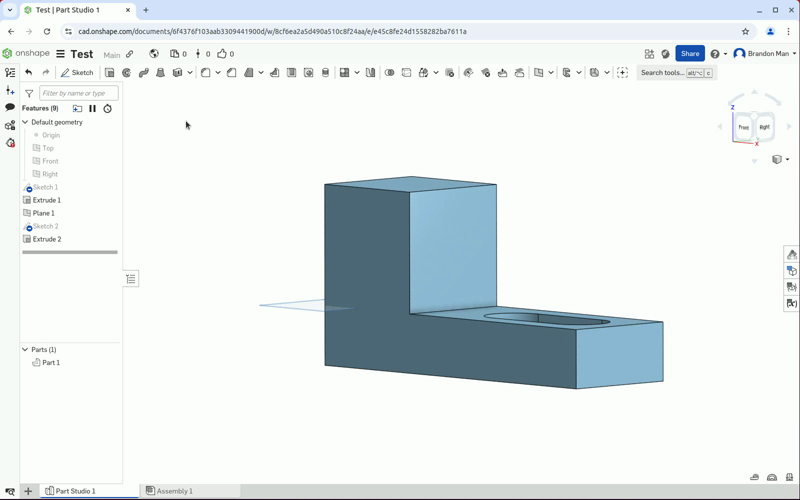
key(down, 3)
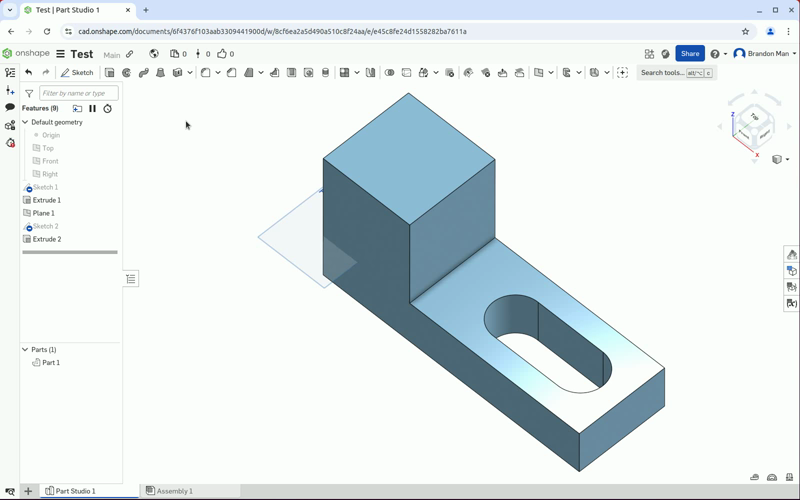
mouse_move(73, 189)
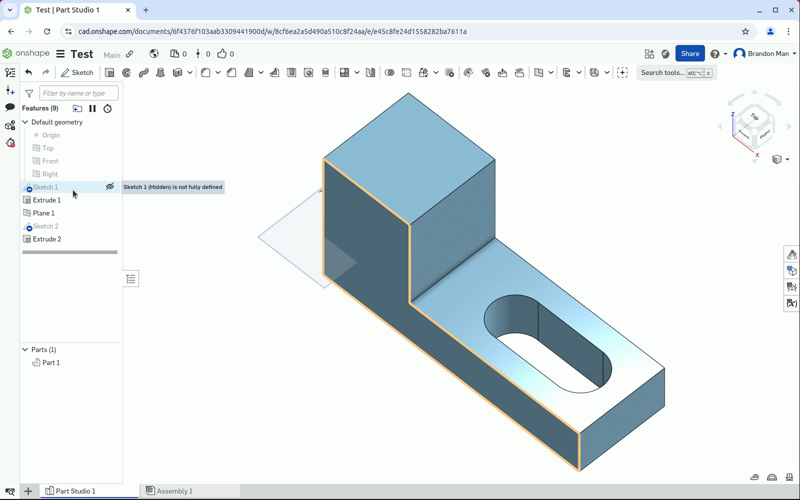
click(73, 189)